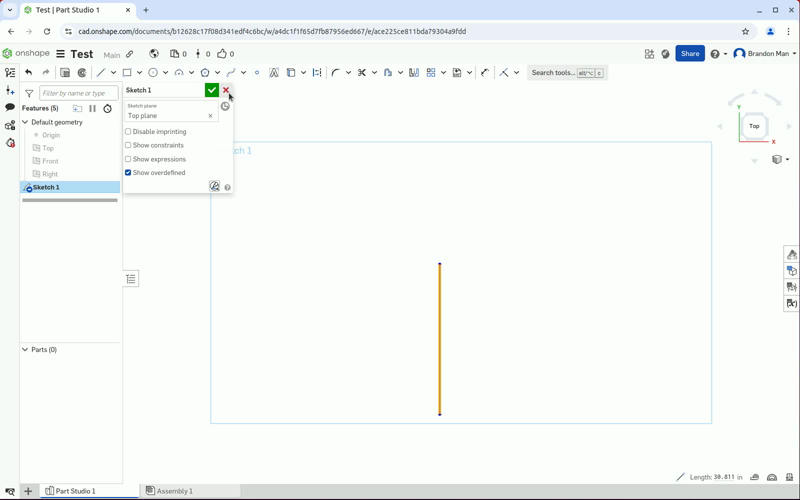
key(shift+h)
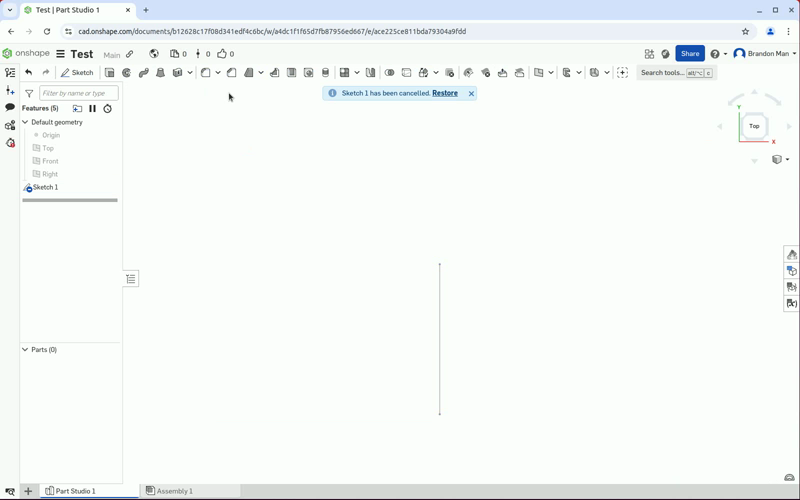
key(shift+s)
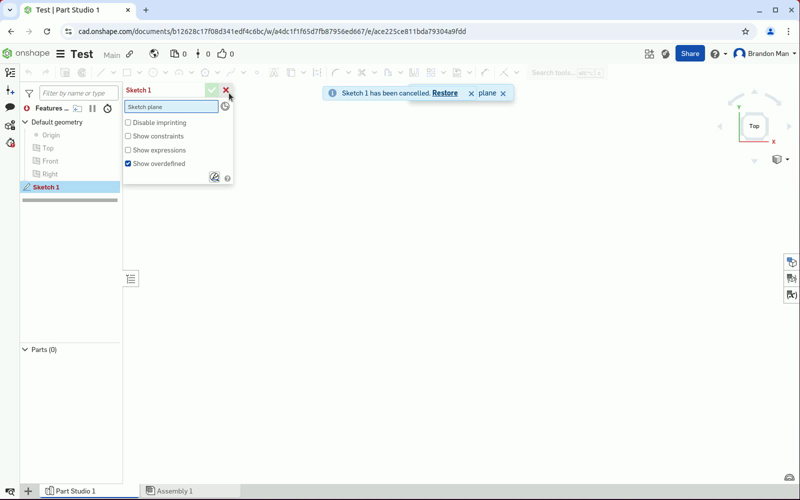
mouse_move(73, 150)
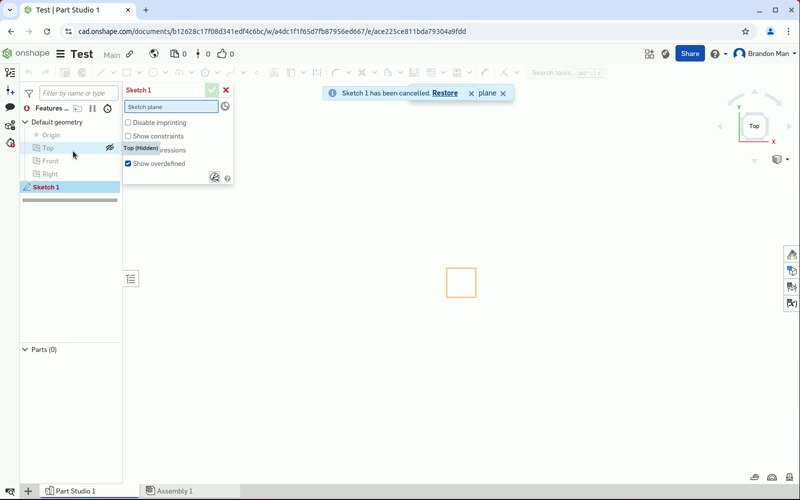
click(73, 150)
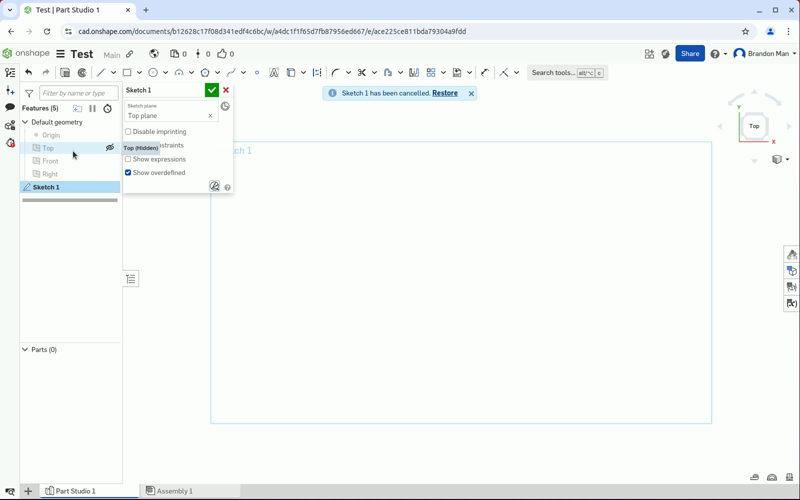
mouse_move(73, 352)
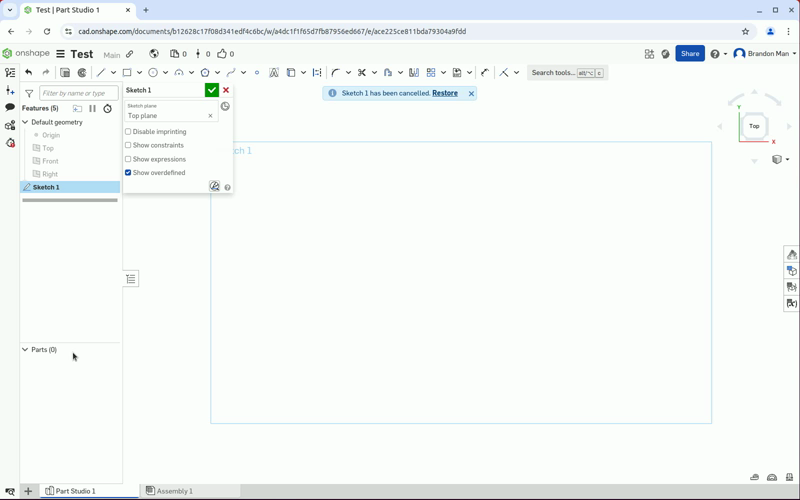
key(y)
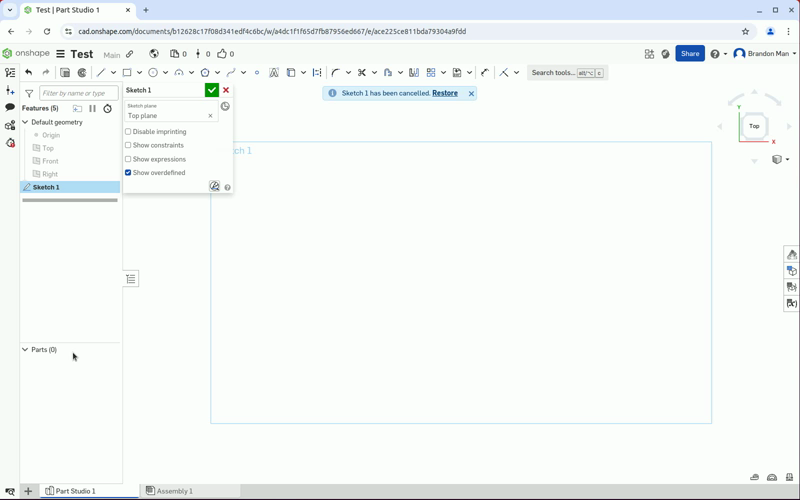
key(l)
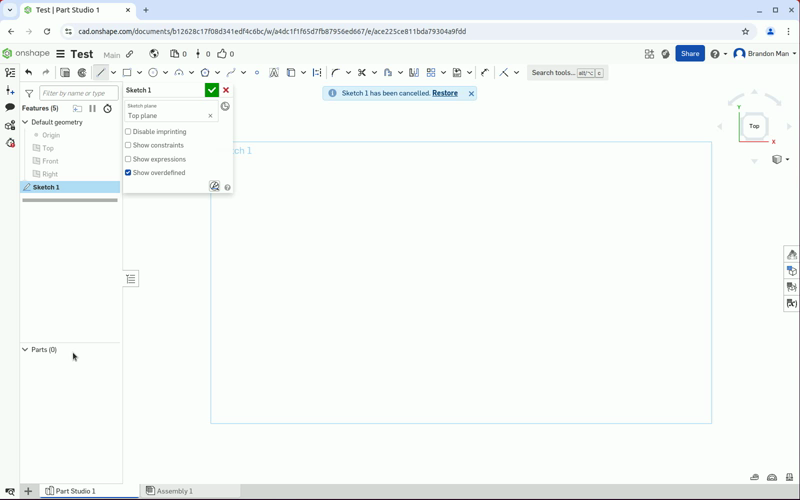
key_down(shift)
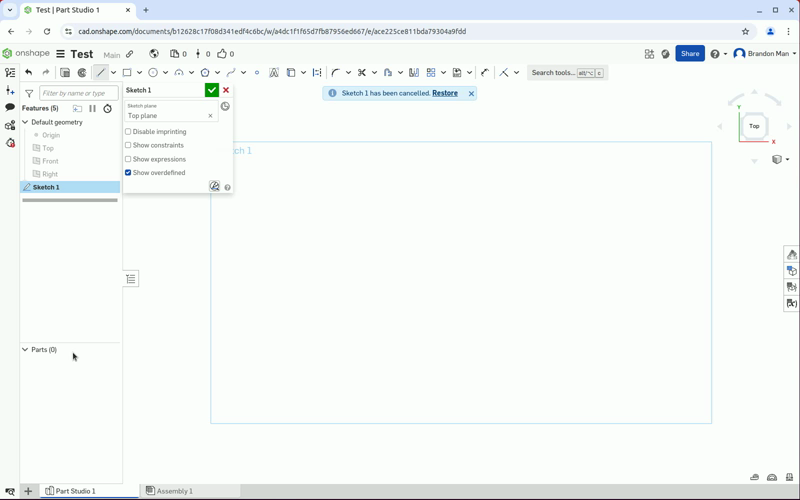
mouse_move(447, 297)
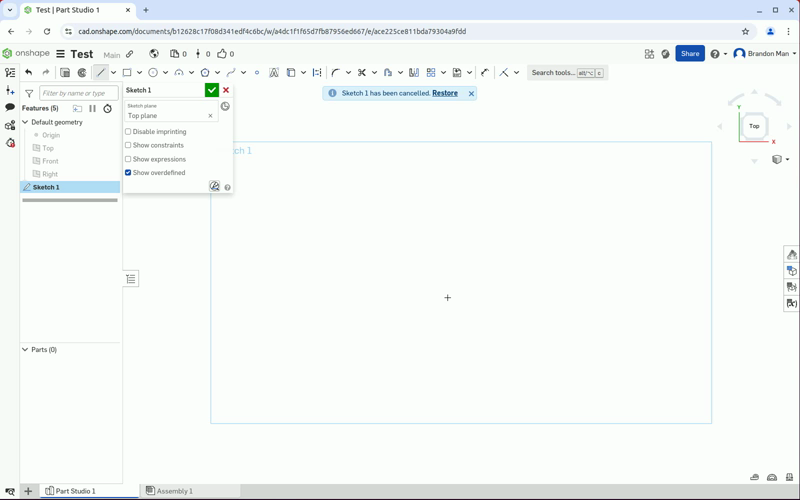
click(447, 297)
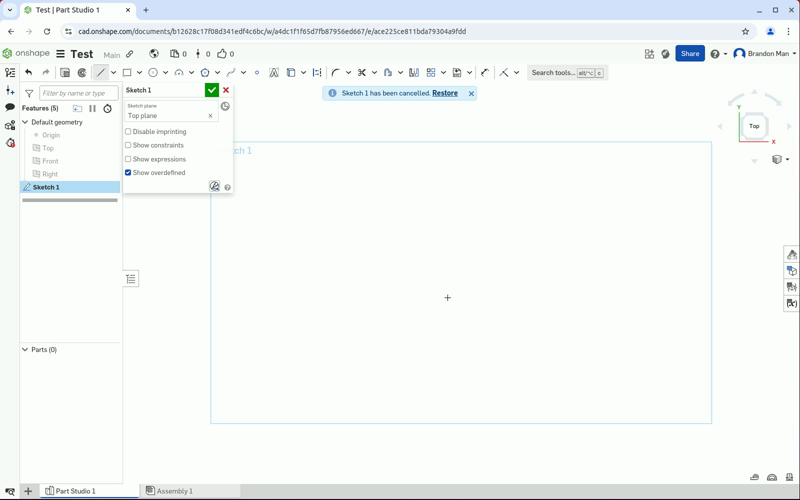
key_up(shift)
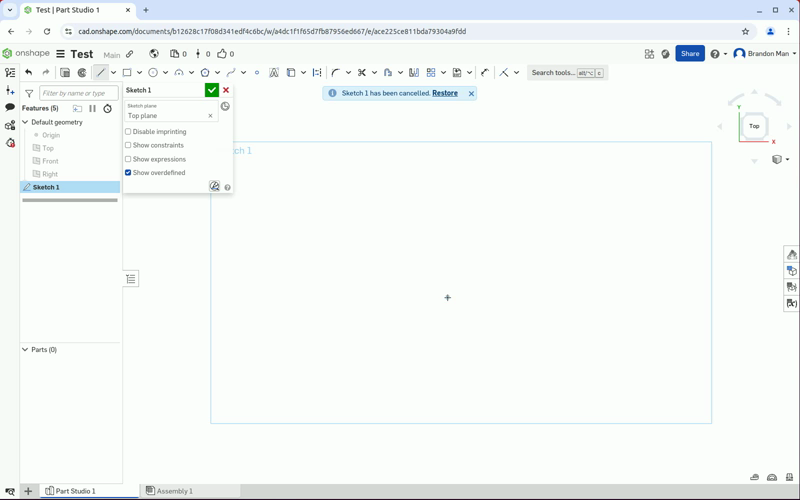
key_down(shift)
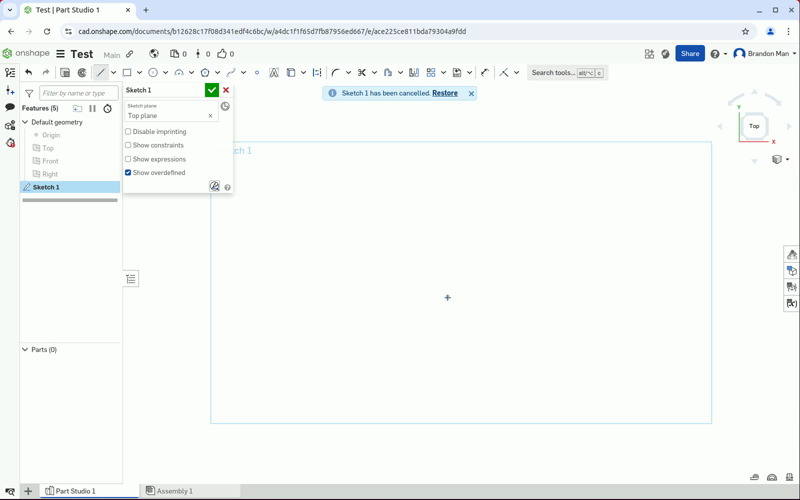
mouse_move(477, 297)
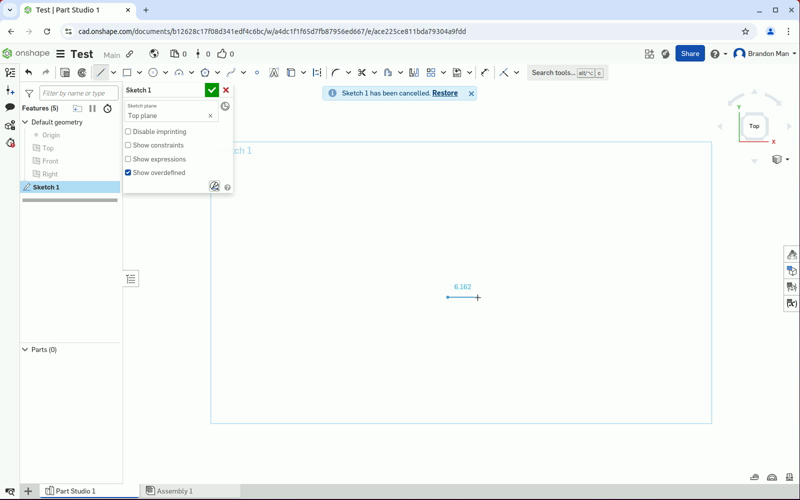
mouse_move(477, 297)
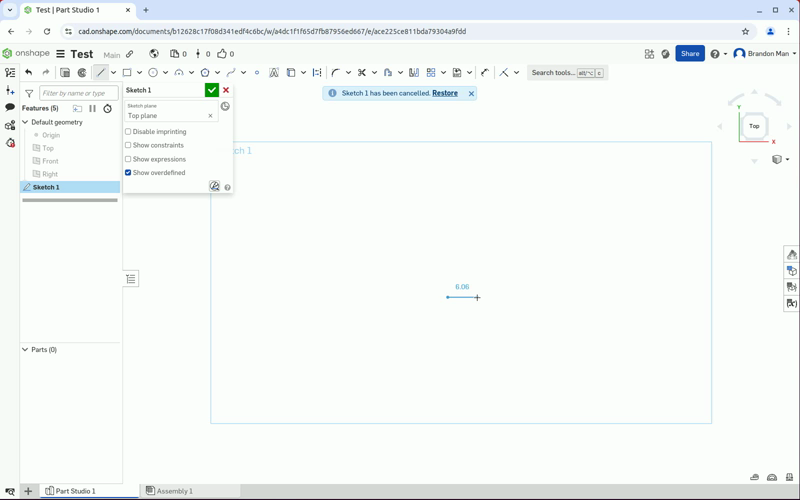
click(477, 297)
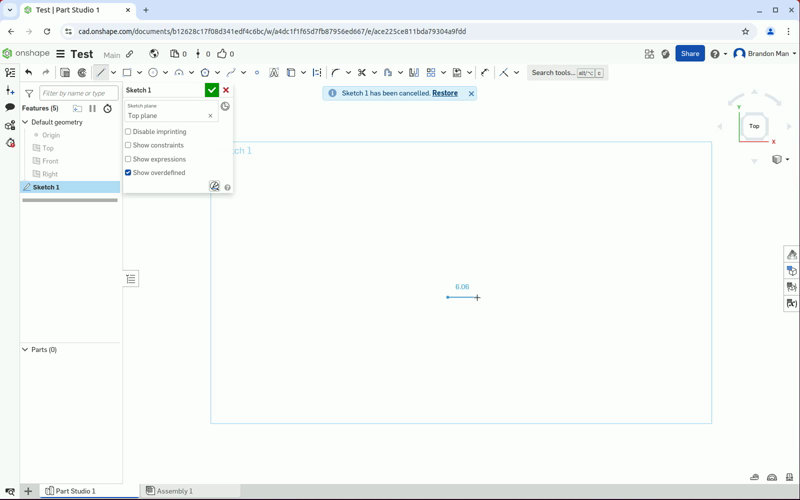
key_up(shift)
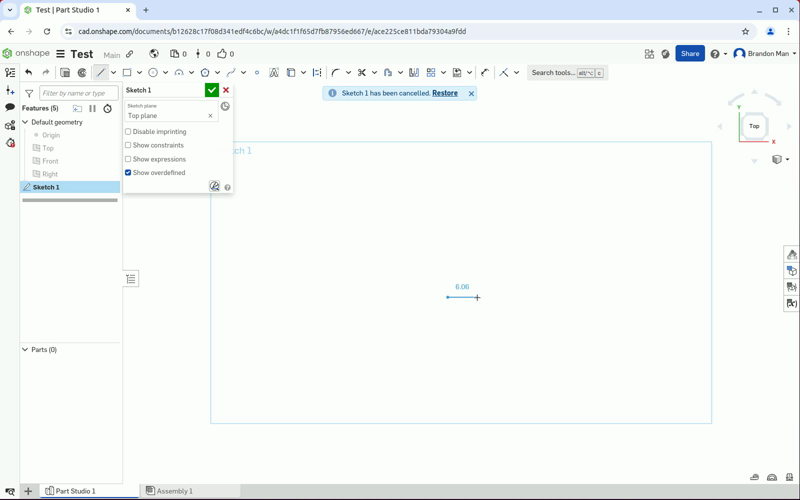
key_down(shift)
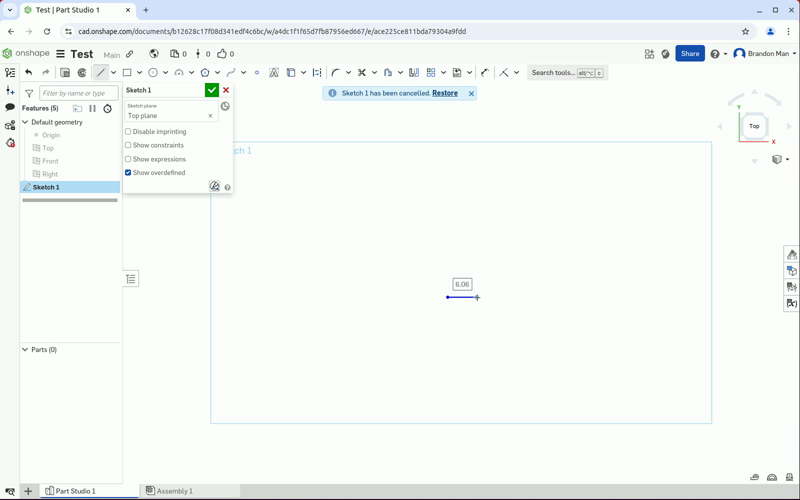
mouse_move(507, 297)
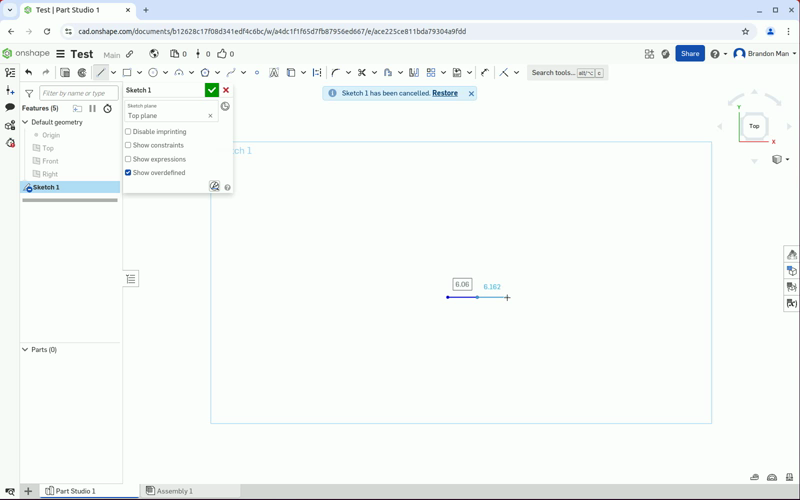
mouse_move(477, 287)
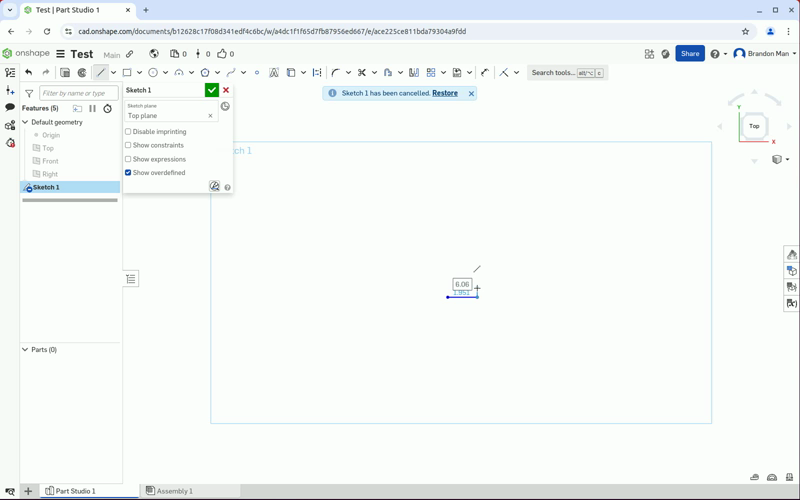
click(477, 287)
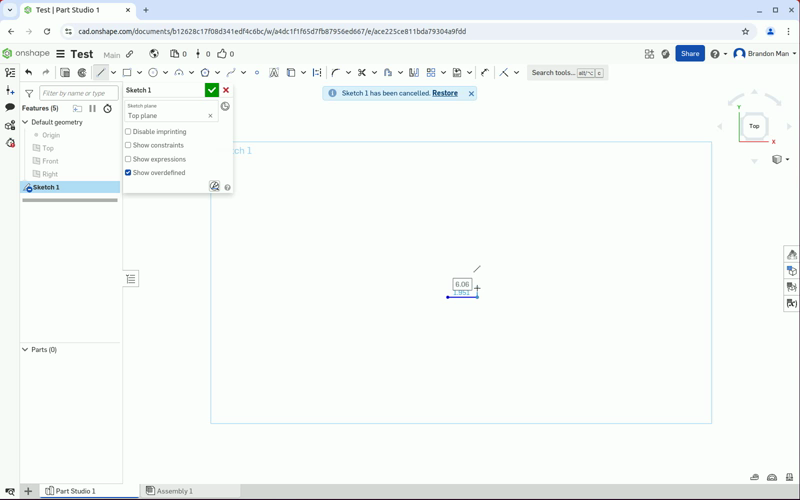
key_up(shift)
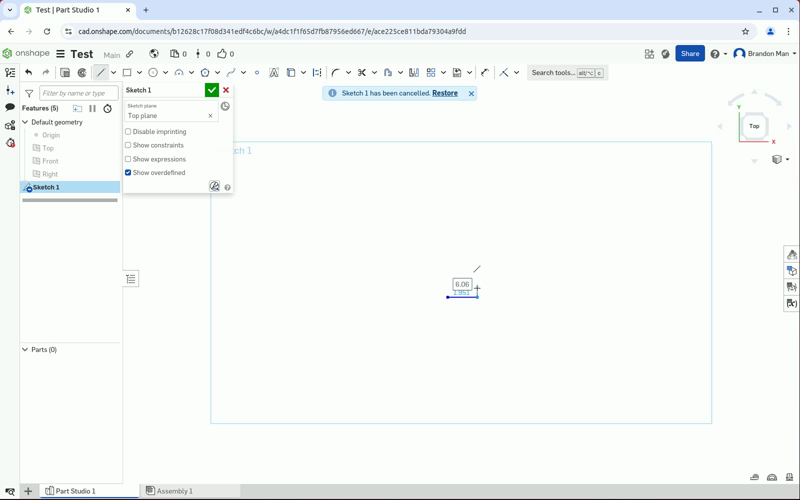
key_down(shift)
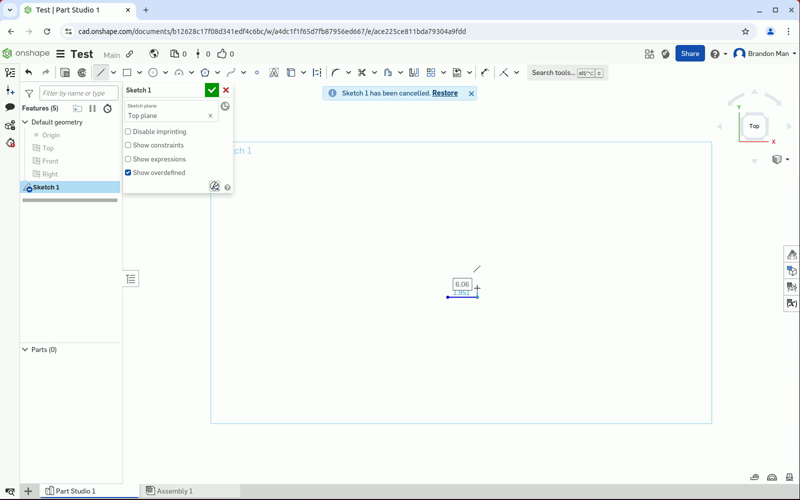
mouse_move(507, 287)
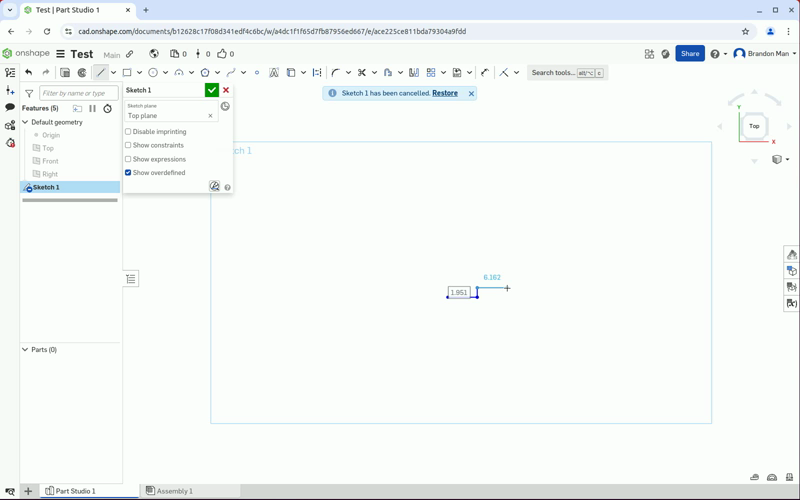
mouse_move(447, 276)
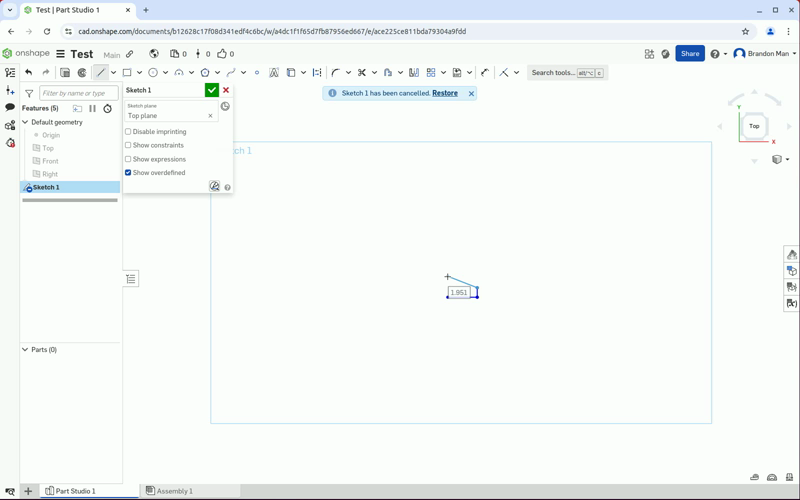
click(447, 276)
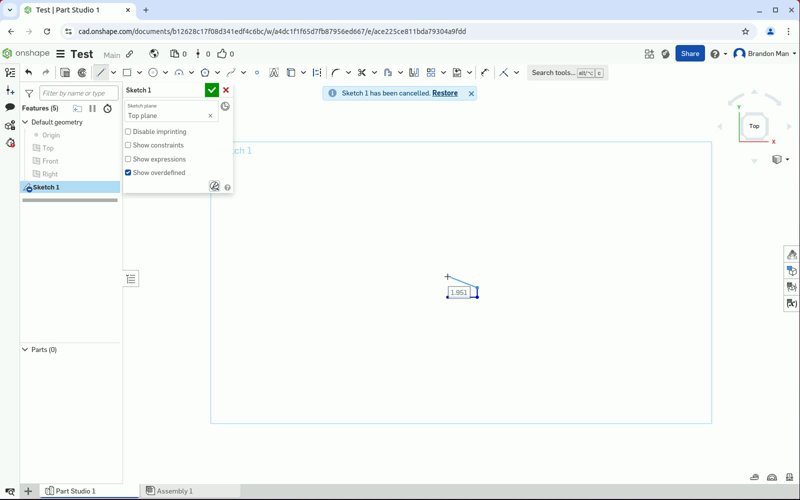
key_up(shift)
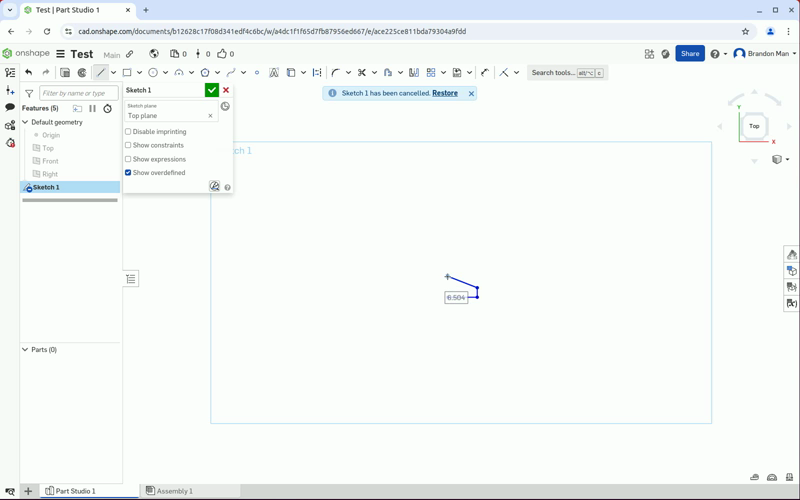
mouse_move(477, 276)
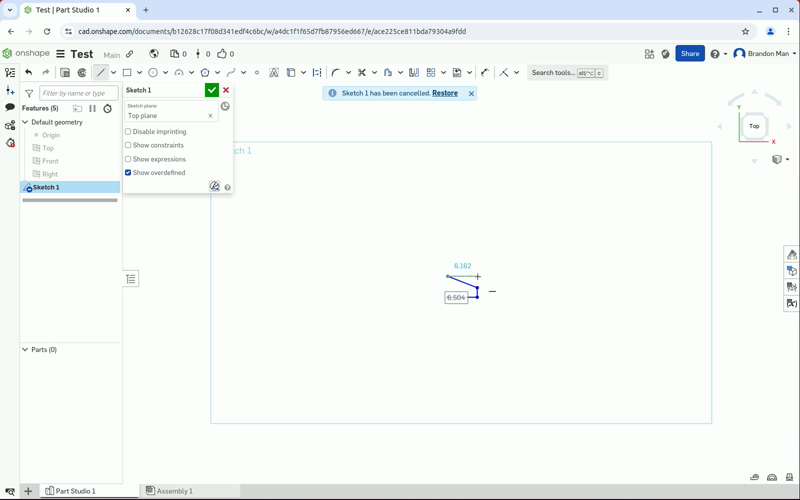
key_down(shift)
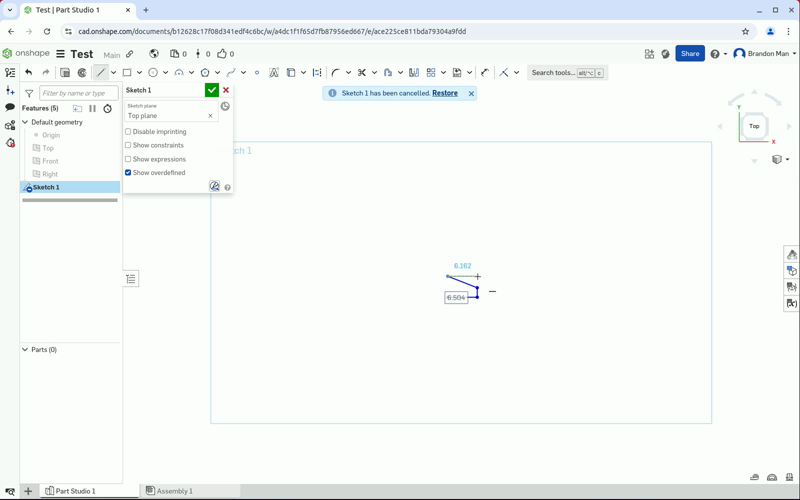
mouse_move(447, 297)
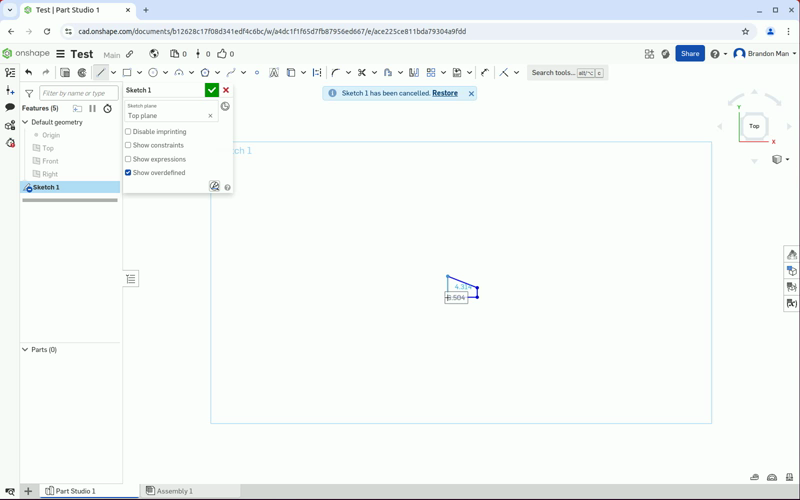
key_up(shift)
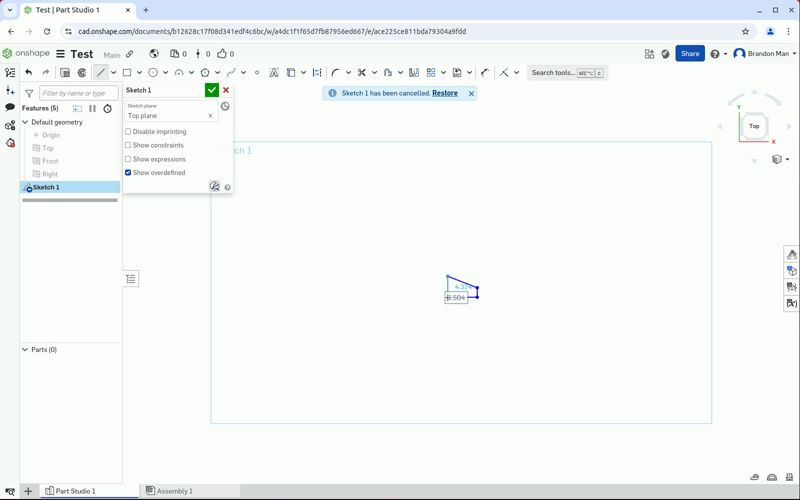
click(447, 297)
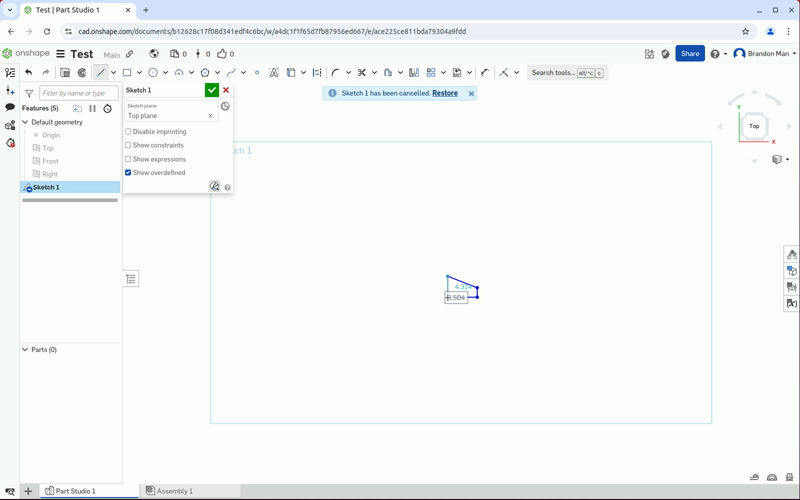
key(esc)
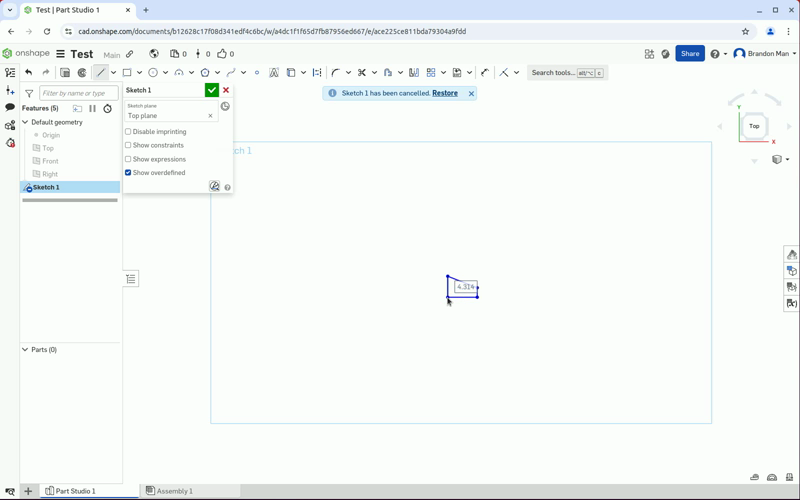
mouse_move(464, 290)
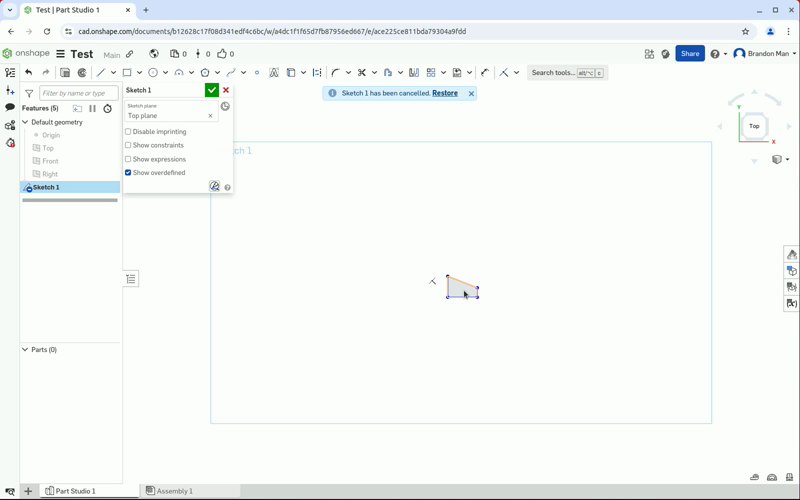
scroll(6)
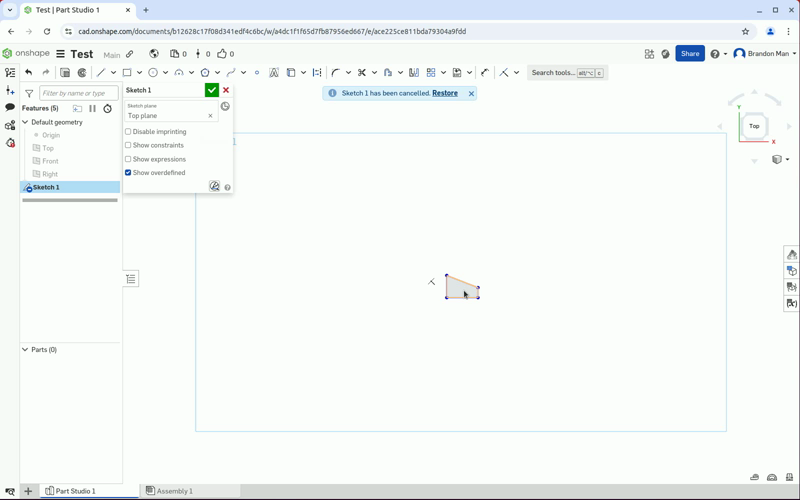
scroll(6)
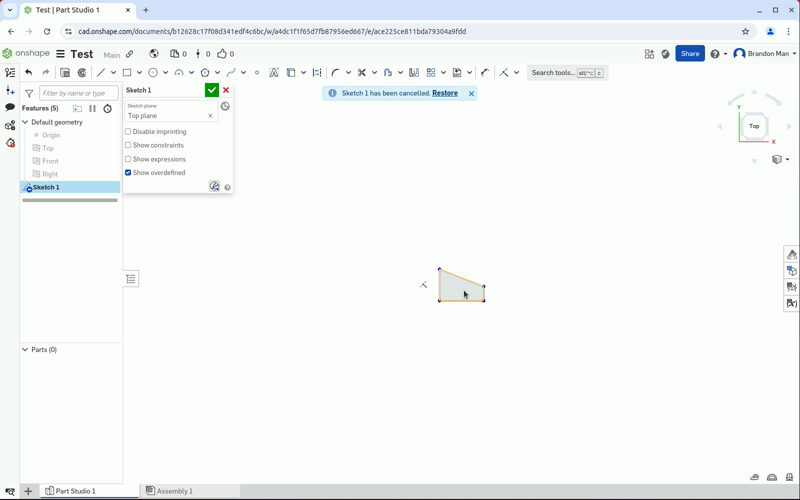
scroll(6)
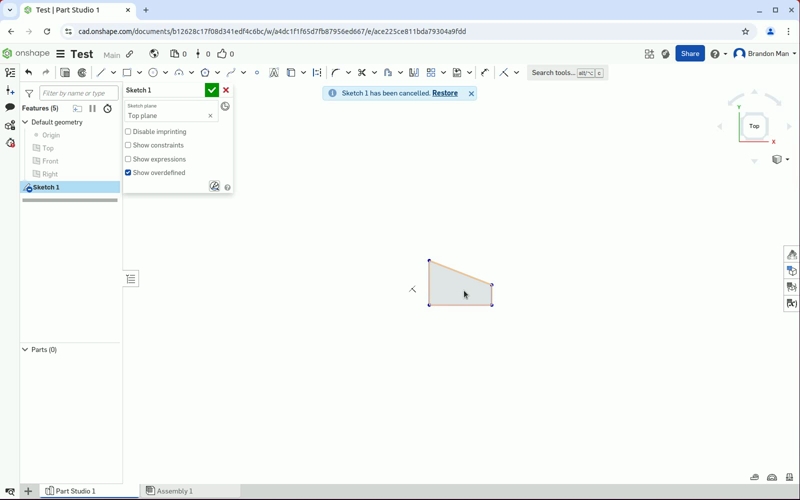
scroll(6)
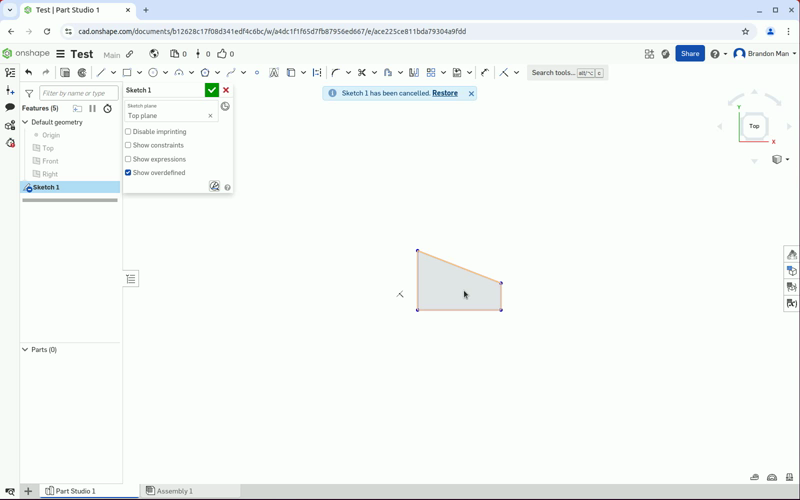
scroll(6)
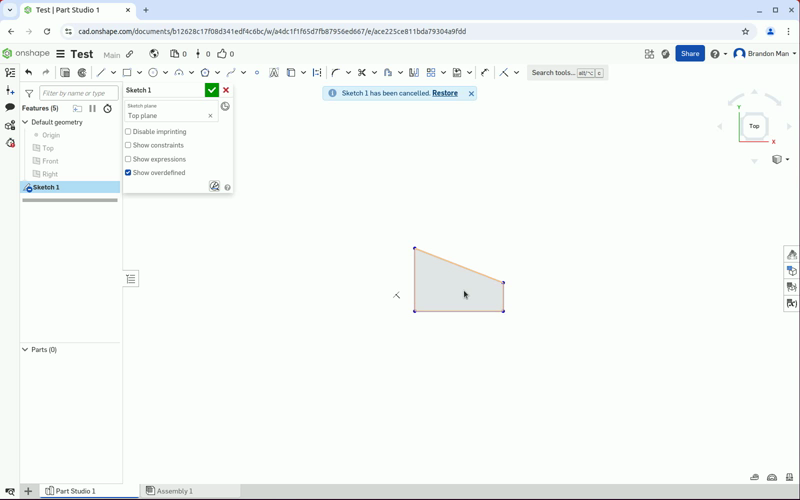
scroll(6)
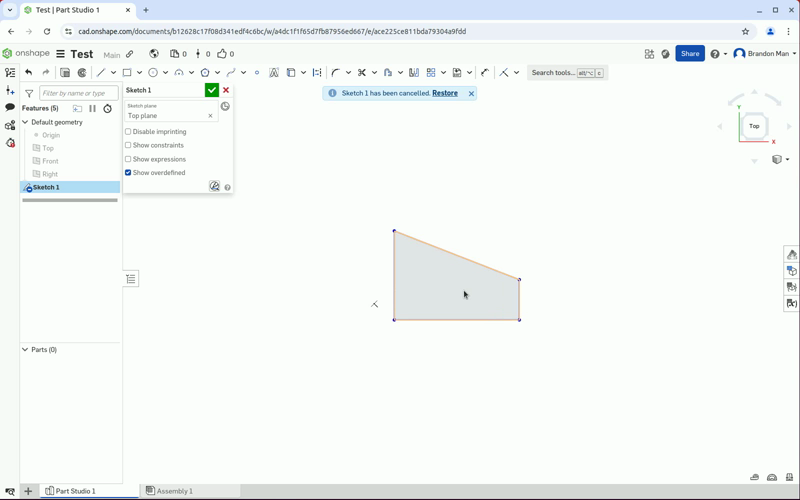
scroll(6)
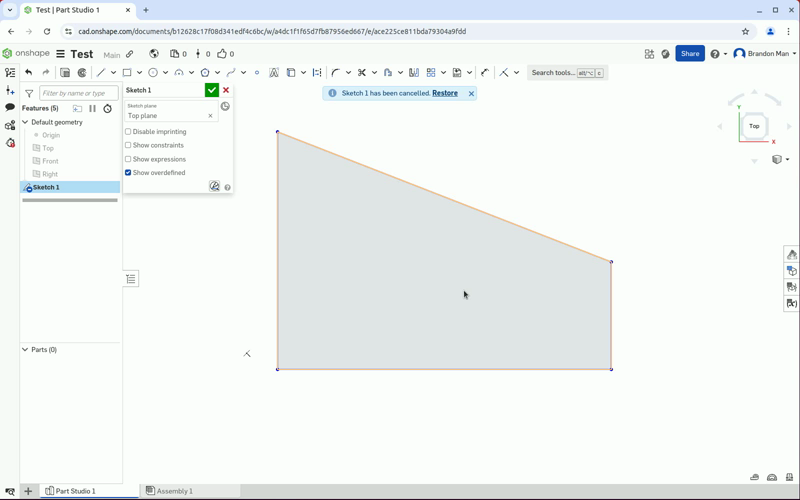
click(464, 290)
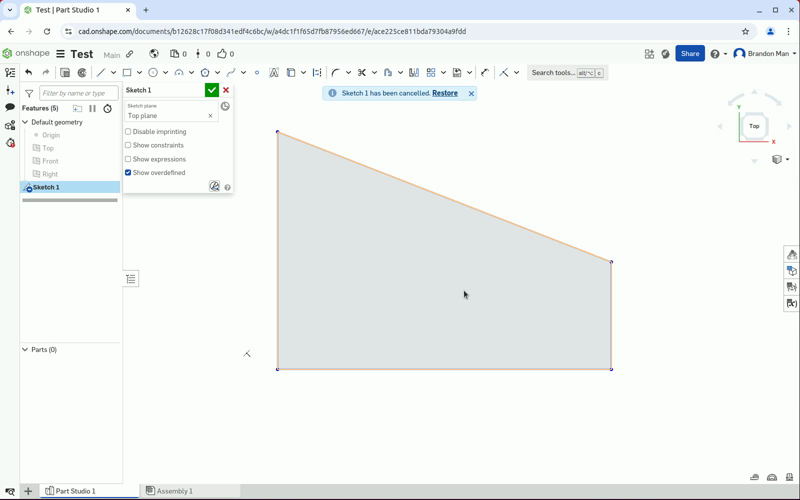
scroll(-6)
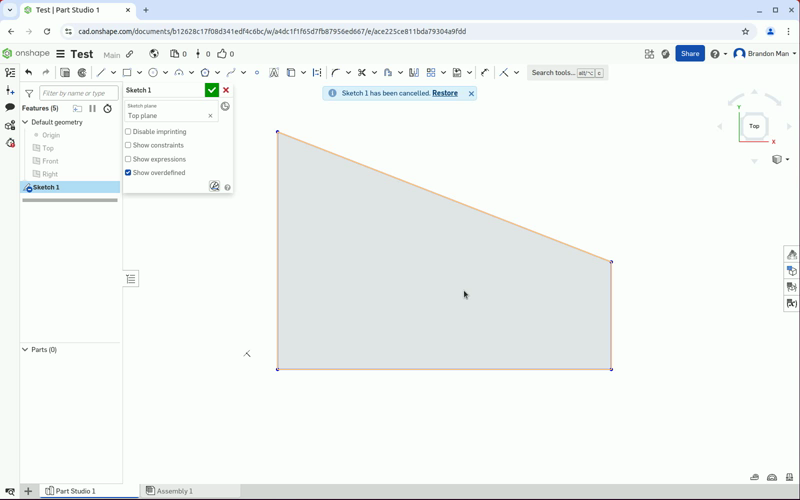
scroll(-6)
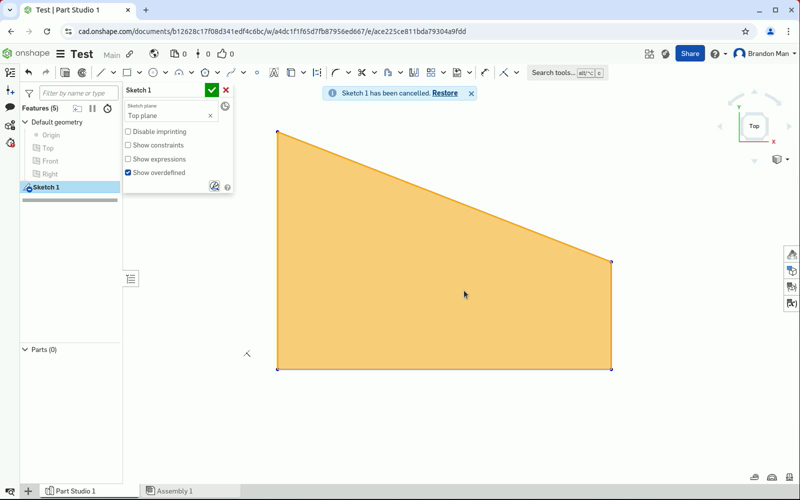
scroll(-6)
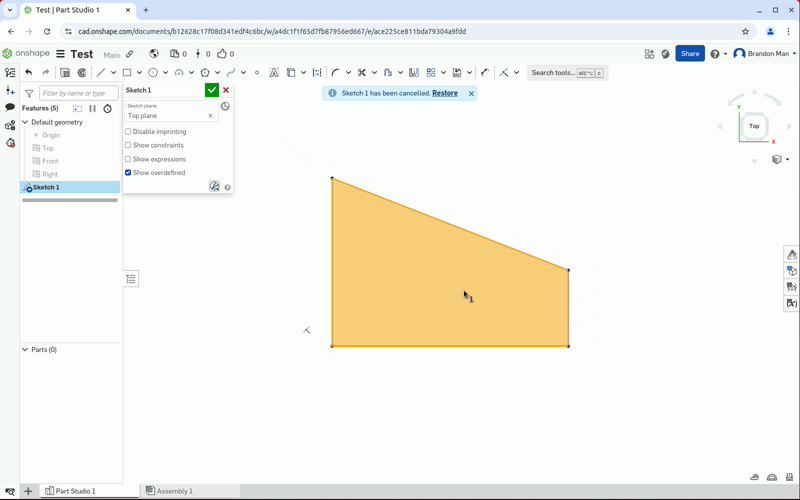
scroll(-6)
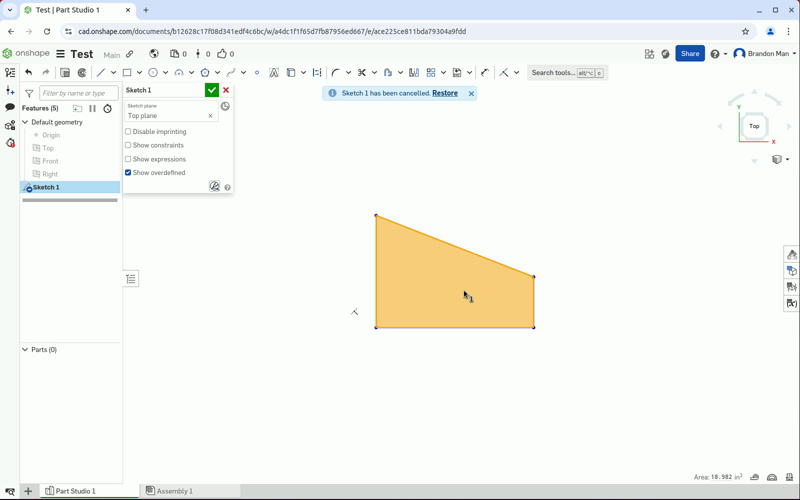
scroll(-6)
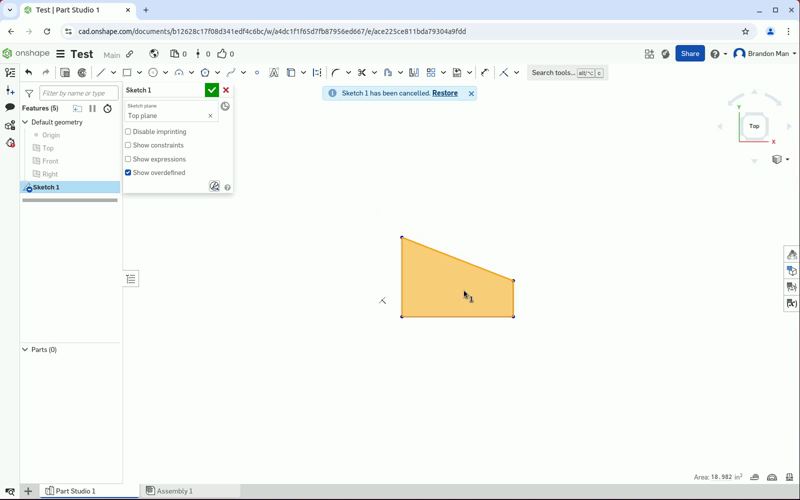
scroll(-6)
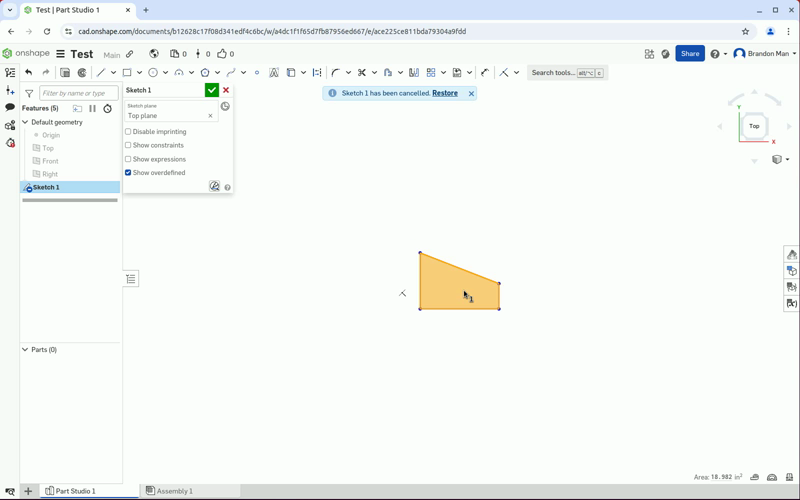
scroll(-6)
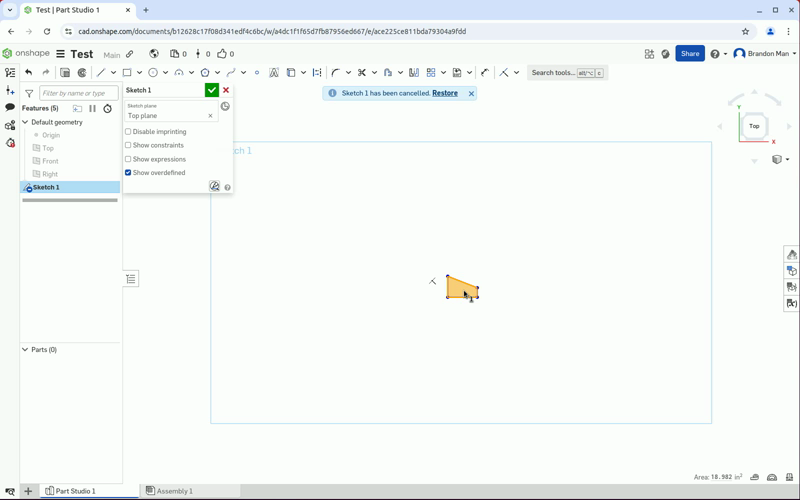
mouse_move(73, 352)
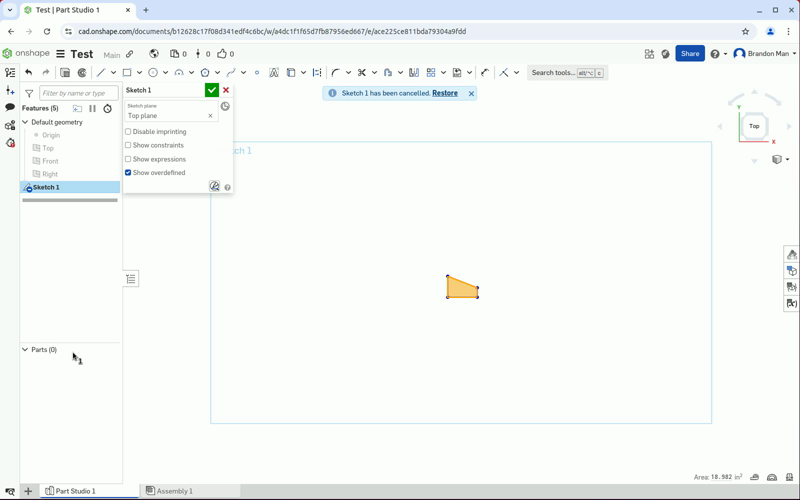
key(shift+y)
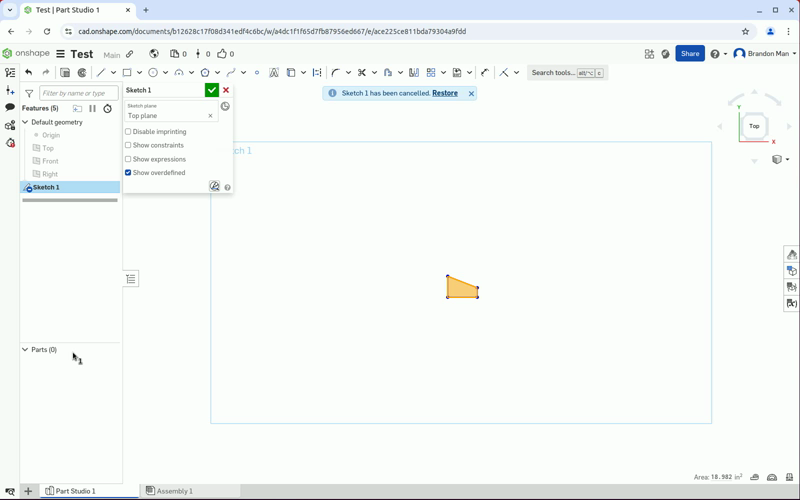
key(shift+e)
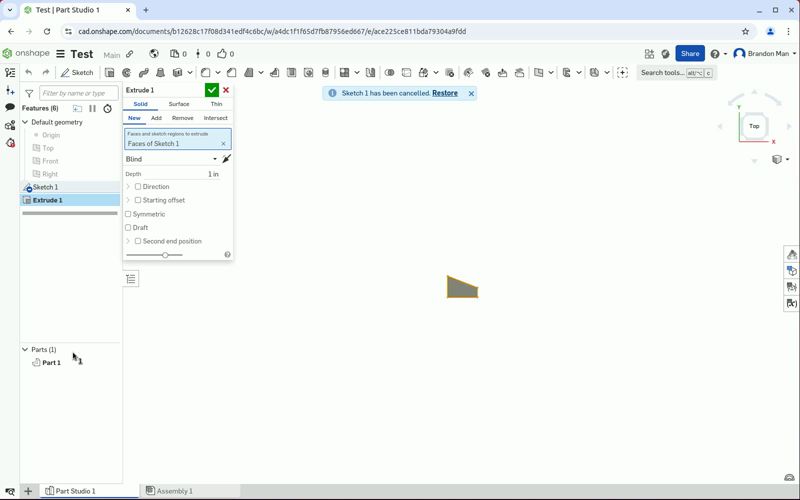
mouse_move(143, 106)
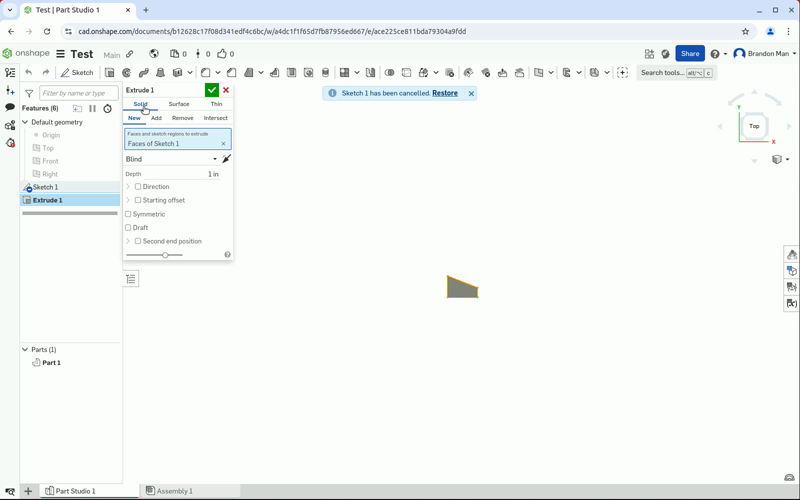
click(143, 106)
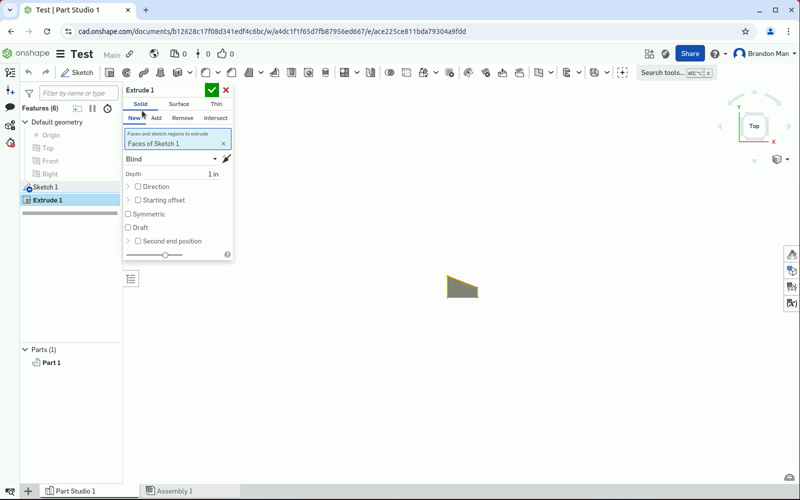
mouse_move(137, 120)
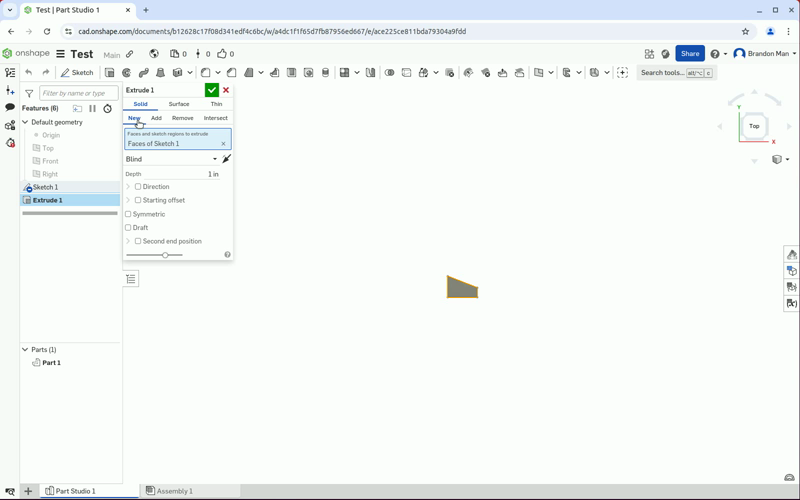
click(137, 120)
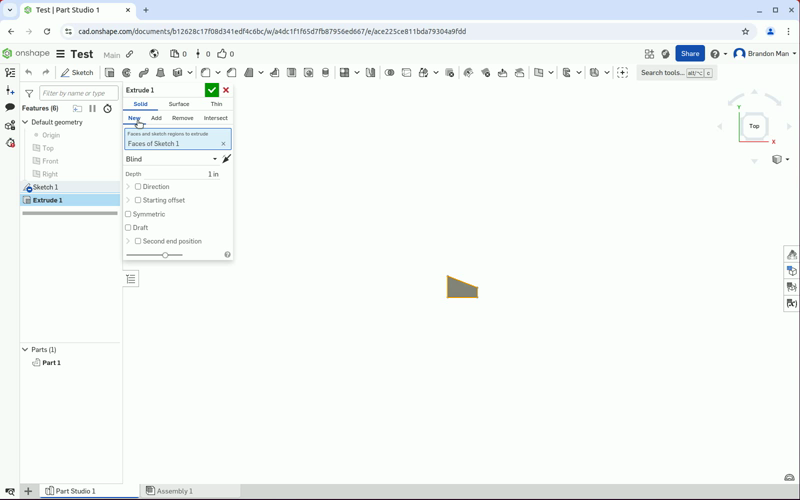
key(tab, 4)
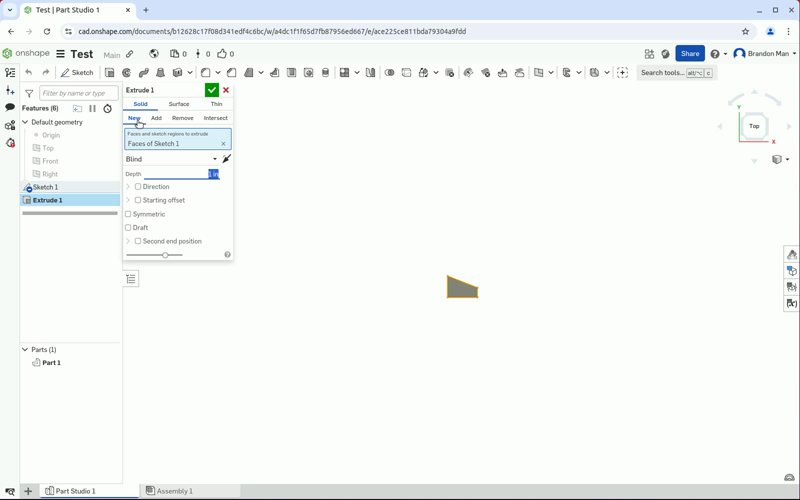
text(0.722)
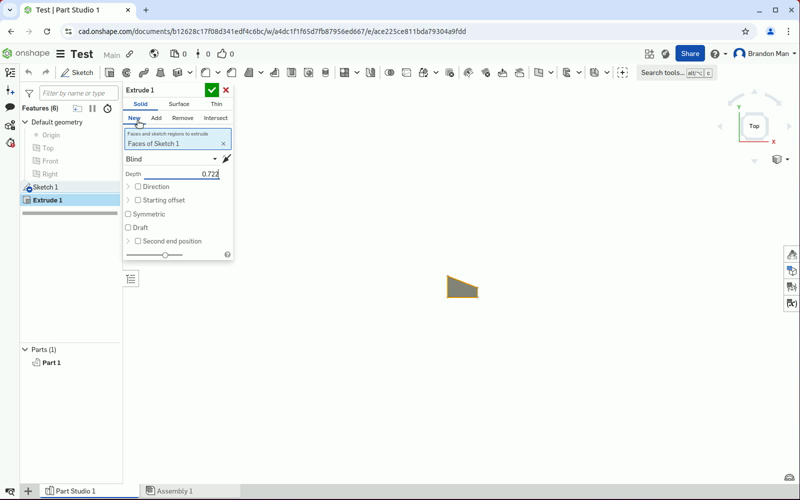
key(enter)
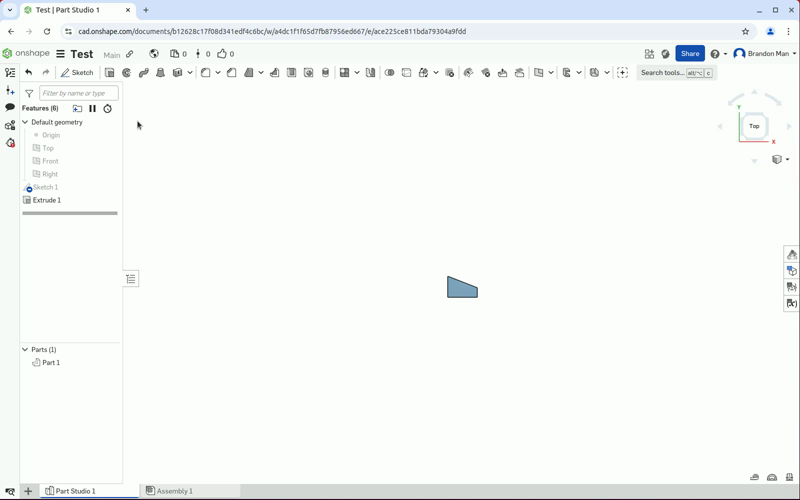
key(shift+h)
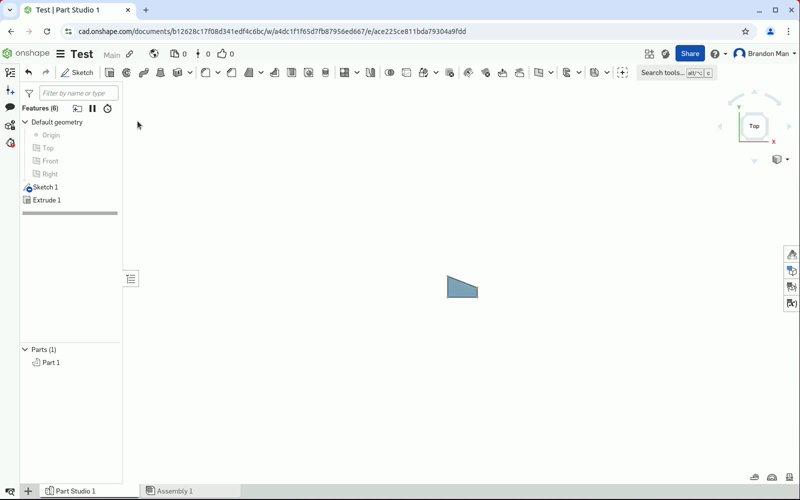
key(shift+h)
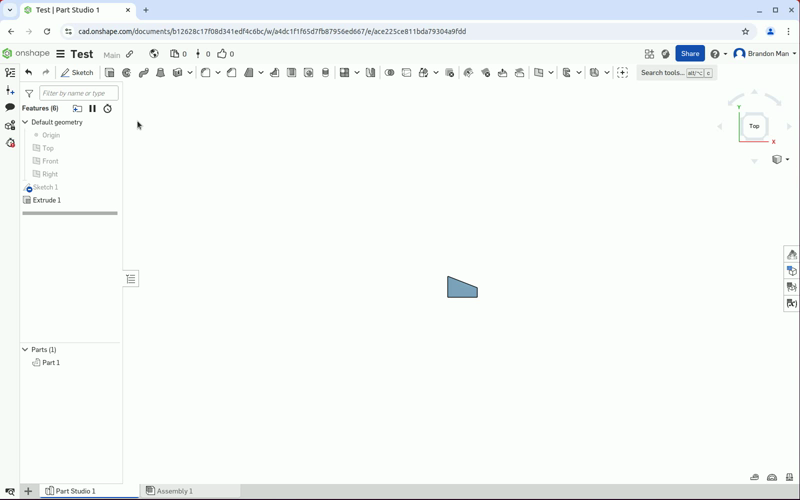
mouse_move(73, 189)
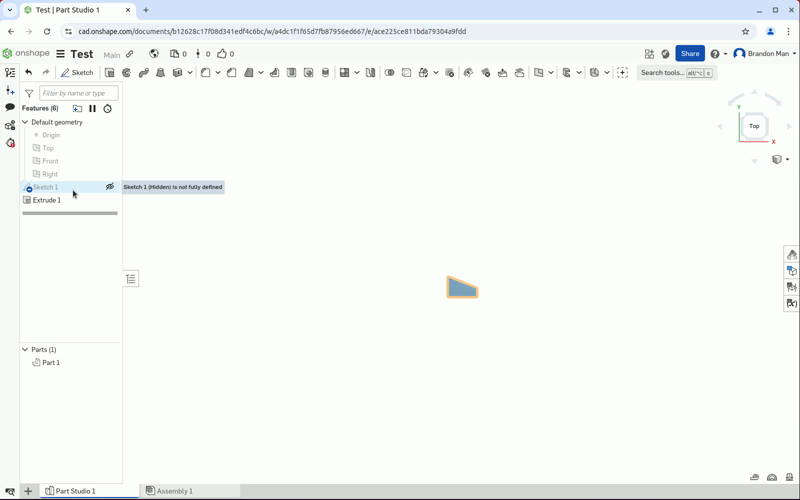
click(73, 189)
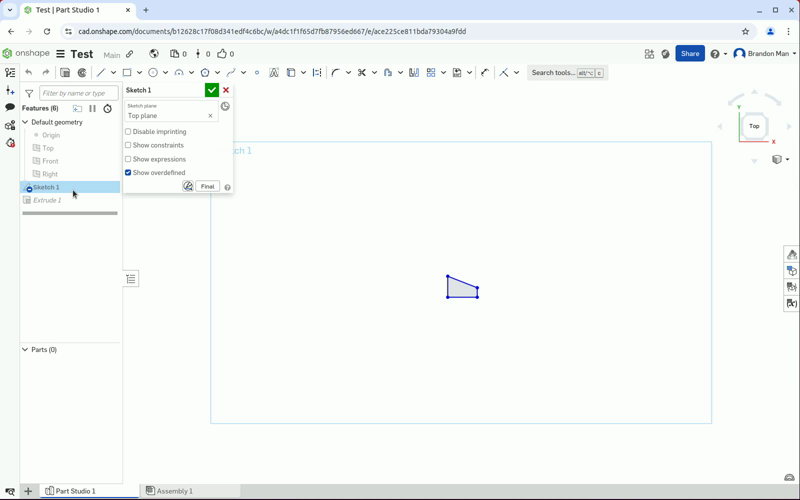
mouse_move(229, 92)
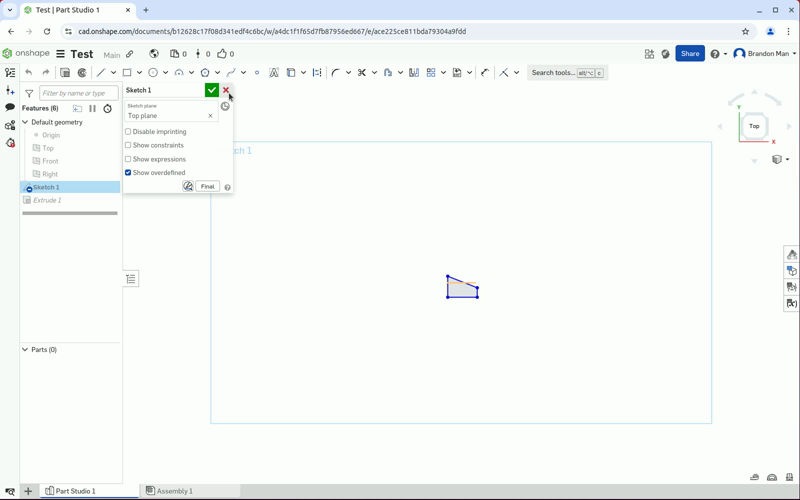
click(229, 92)
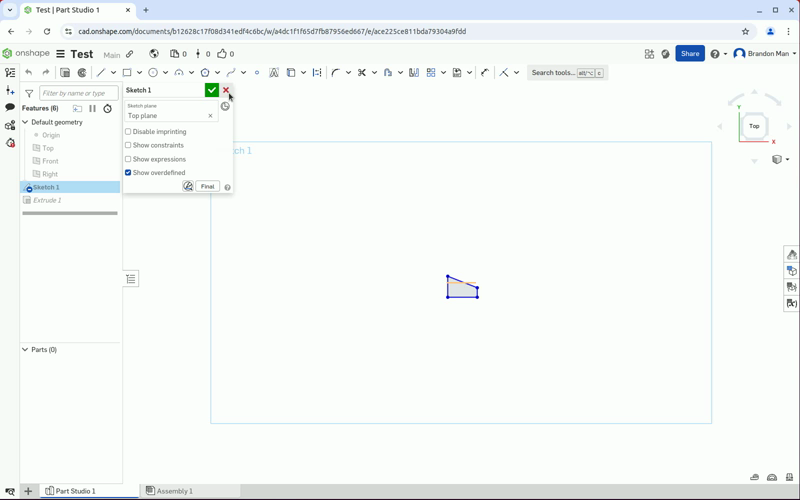
key(shift+s)
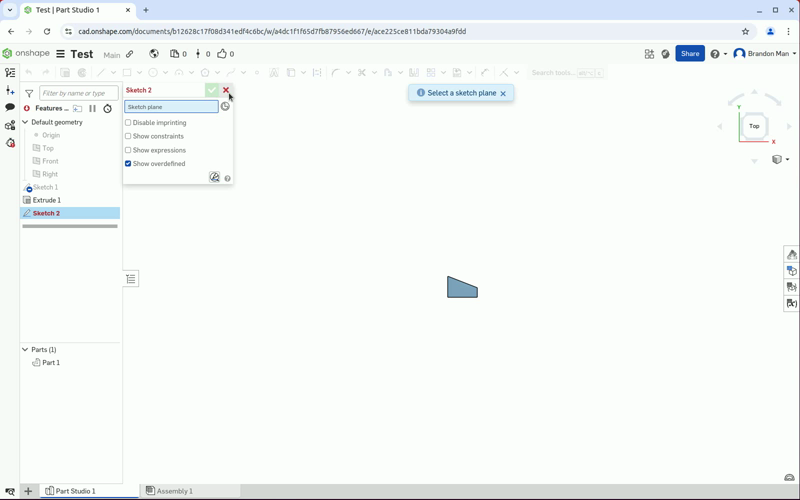
mouse_move(73, 150)
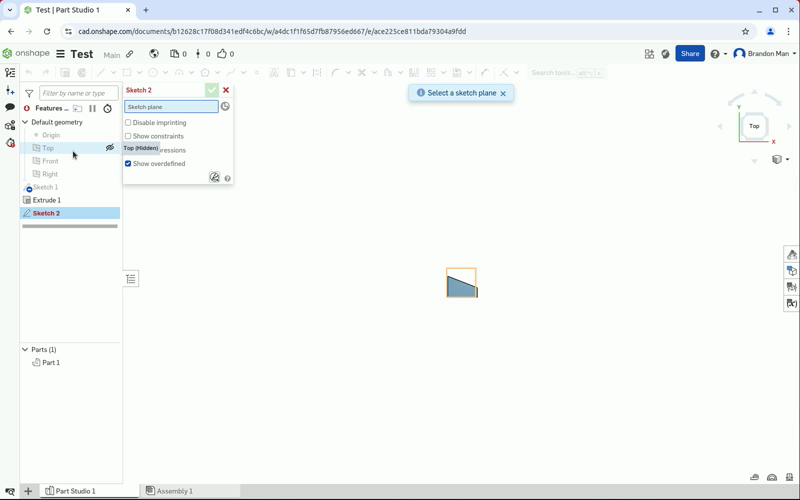
click(73, 150)
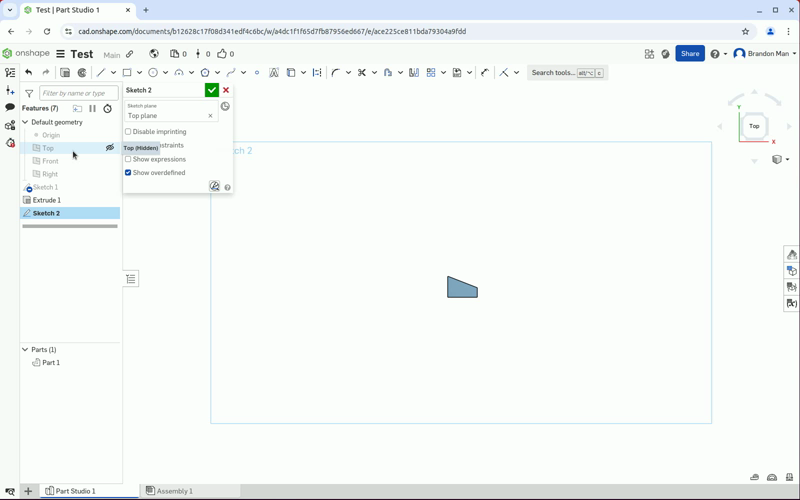
mouse_move(73, 352)
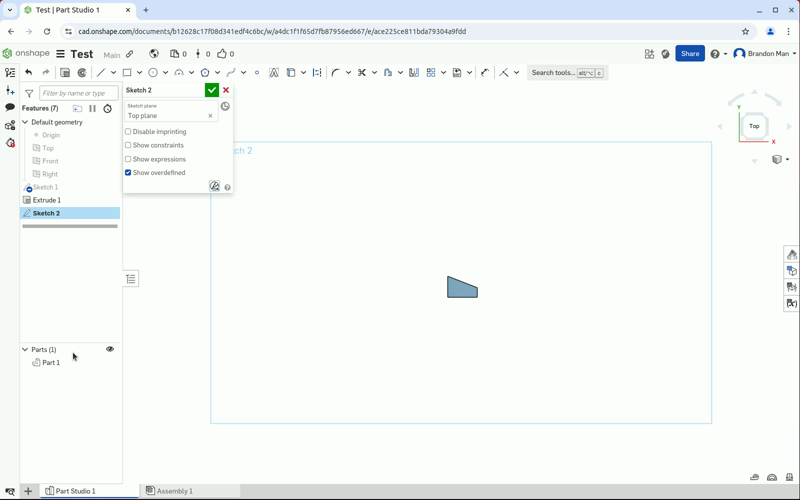
key(y)
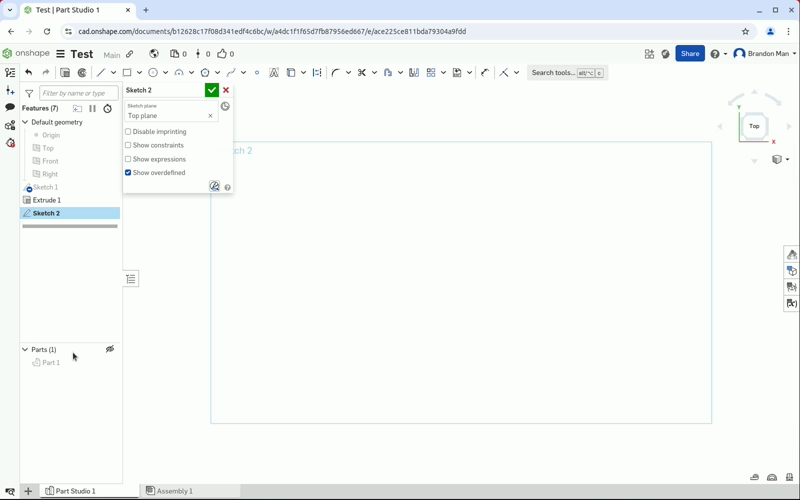
key(l)
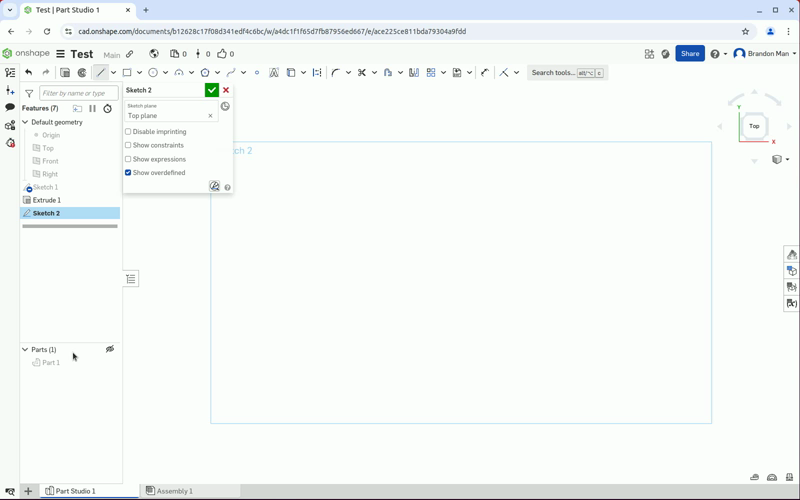
key_down(shift)
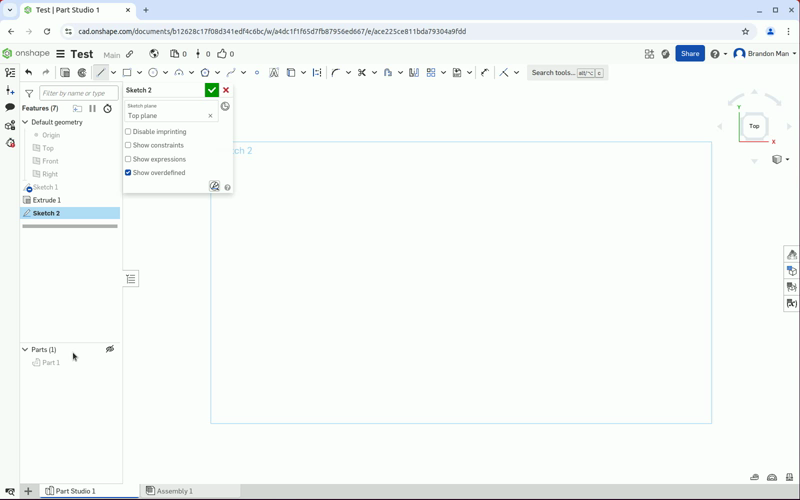
mouse_move(476, 297)
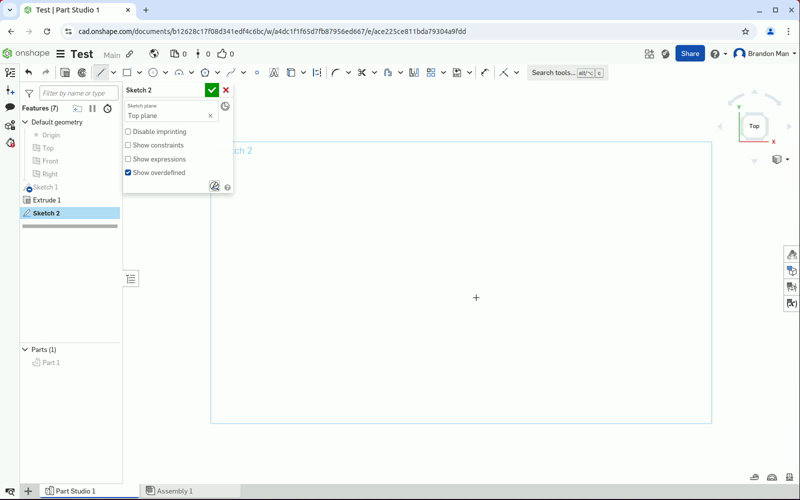
click(476, 297)
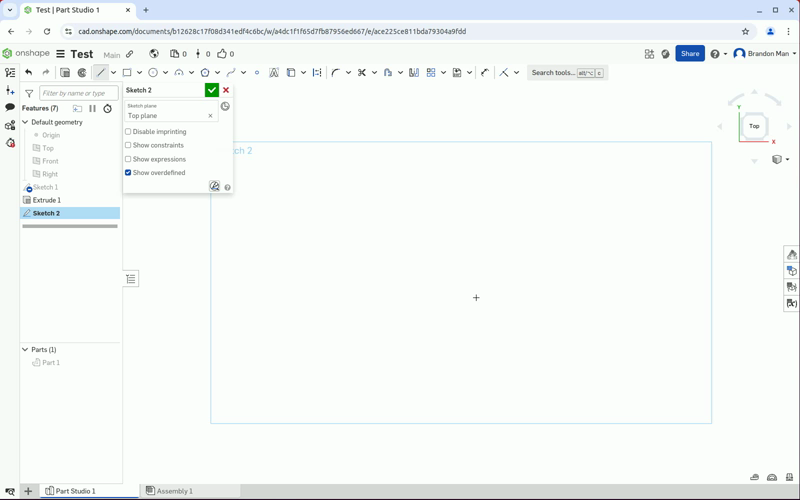
key_up(shift)
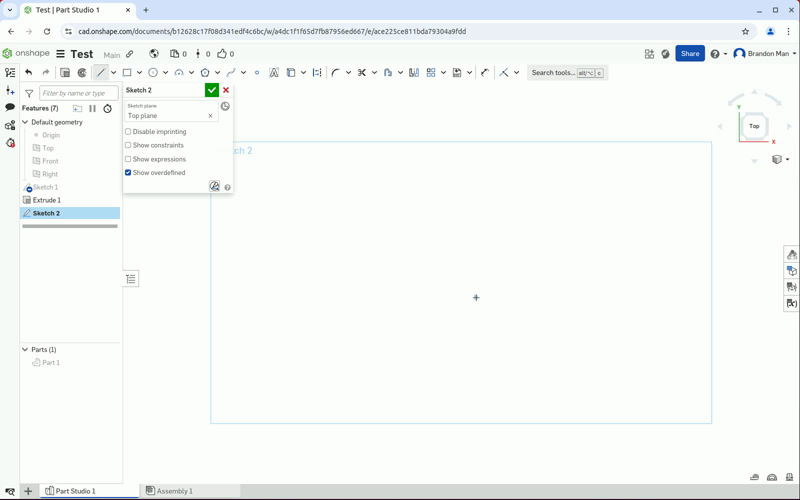
key_down(shift)
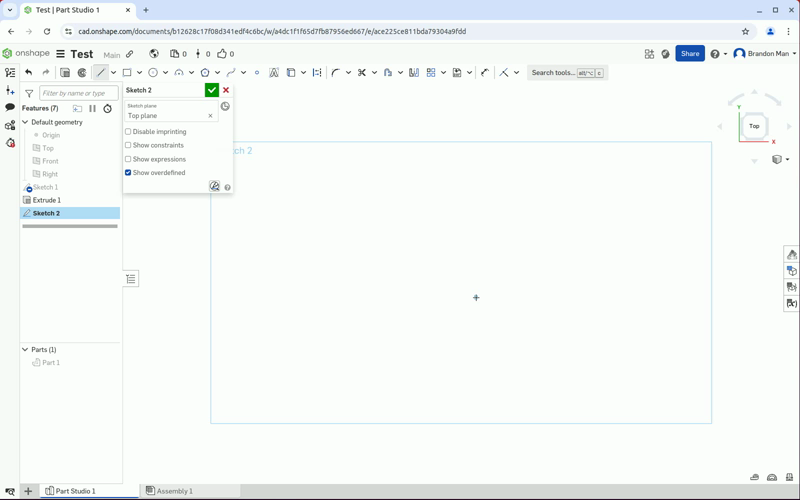
mouse_move(506, 297)
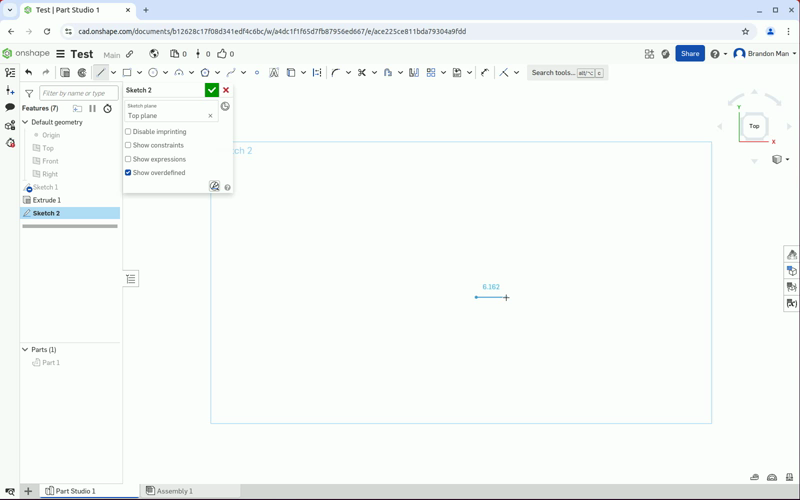
mouse_move(505, 297)
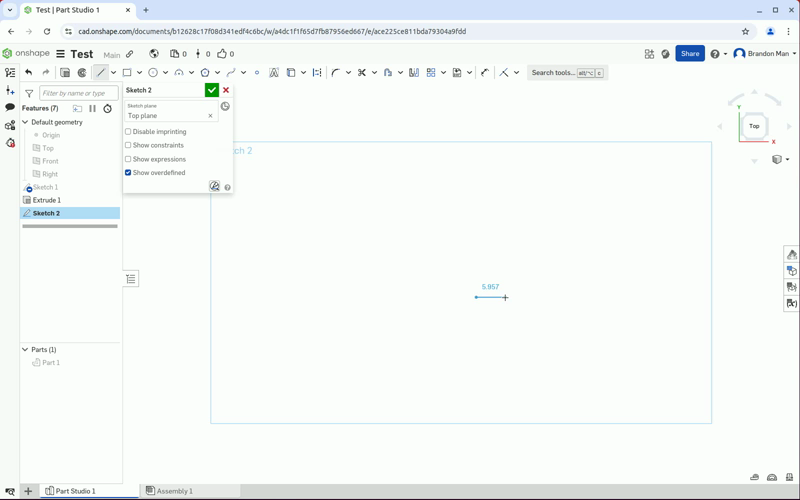
click(505, 297)
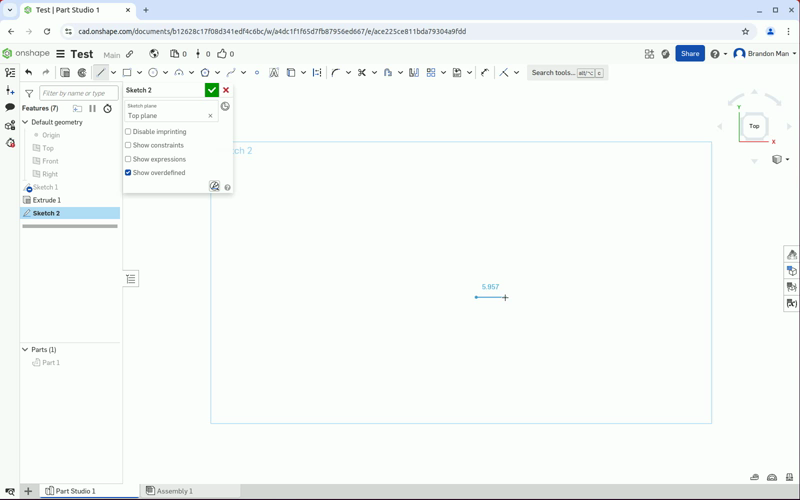
key_up(shift)
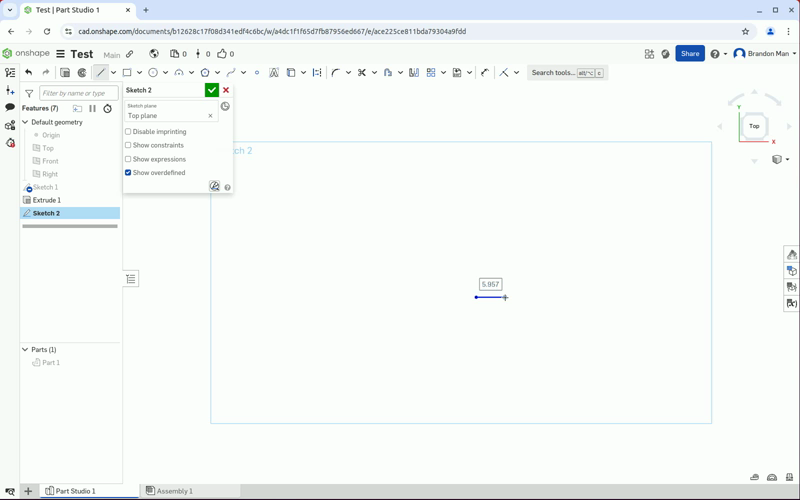
key_down(shift)
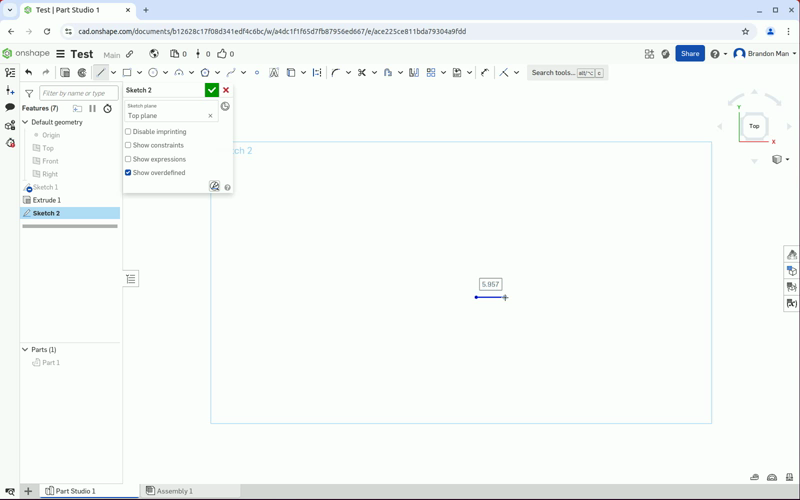
mouse_move(535, 297)
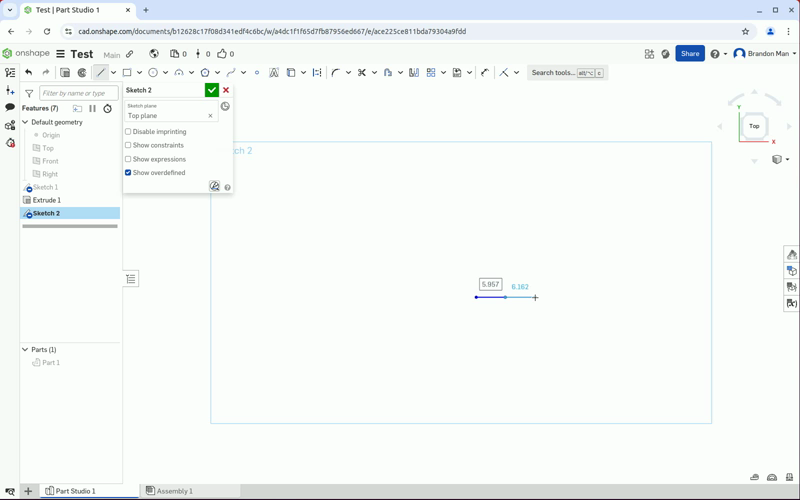
mouse_move(505, 276)
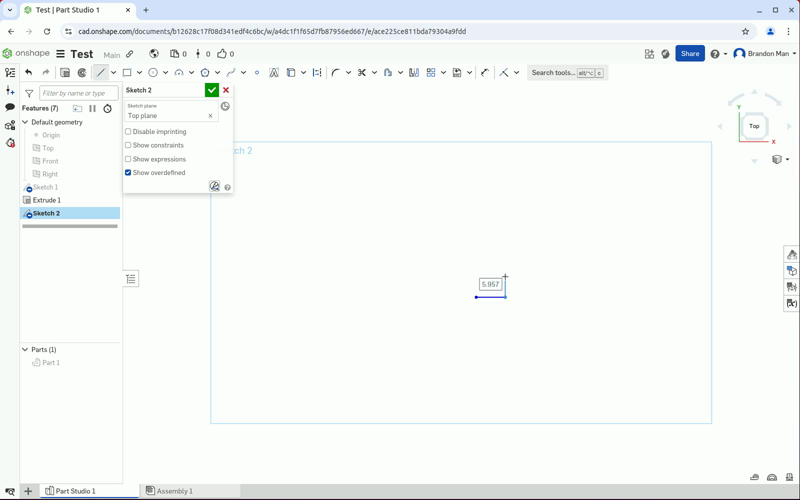
click(505, 276)
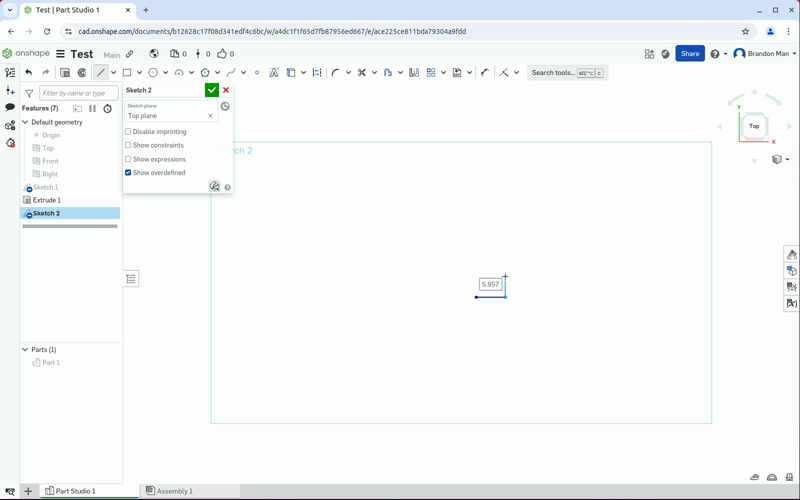
key_up(shift)
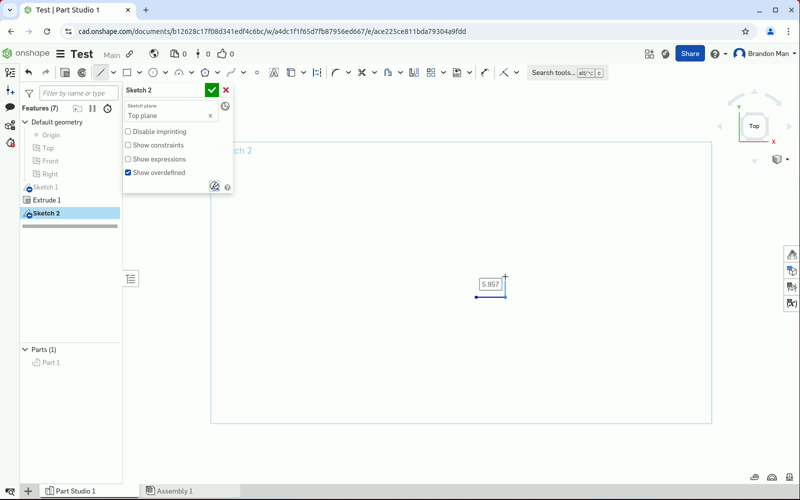
key_down(shift)
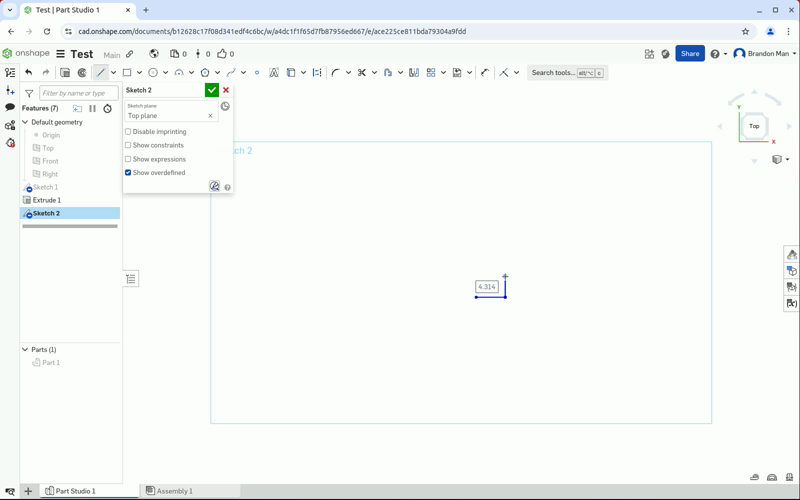
mouse_move(535, 276)
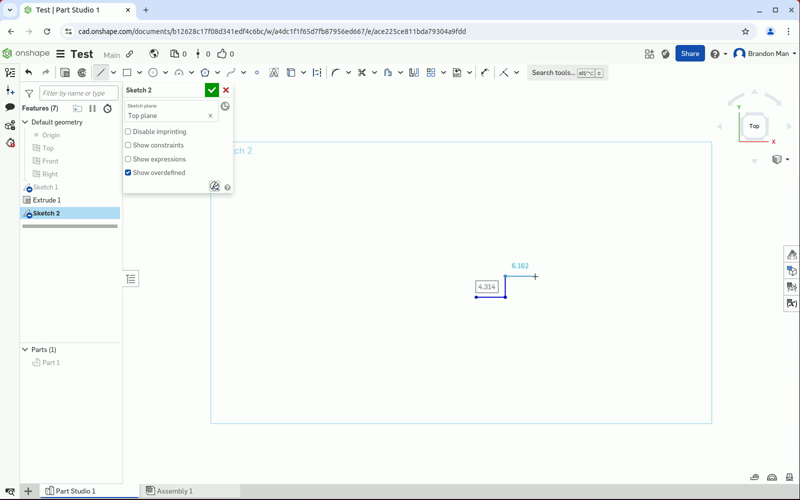
mouse_move(476, 287)
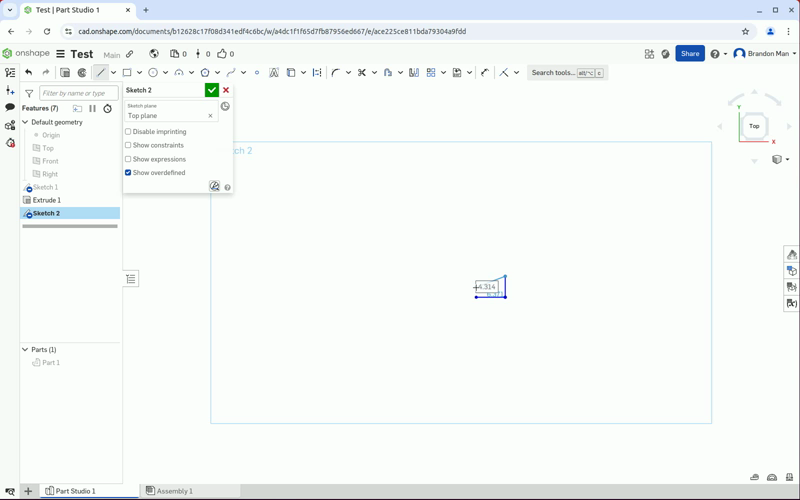
click(476, 287)
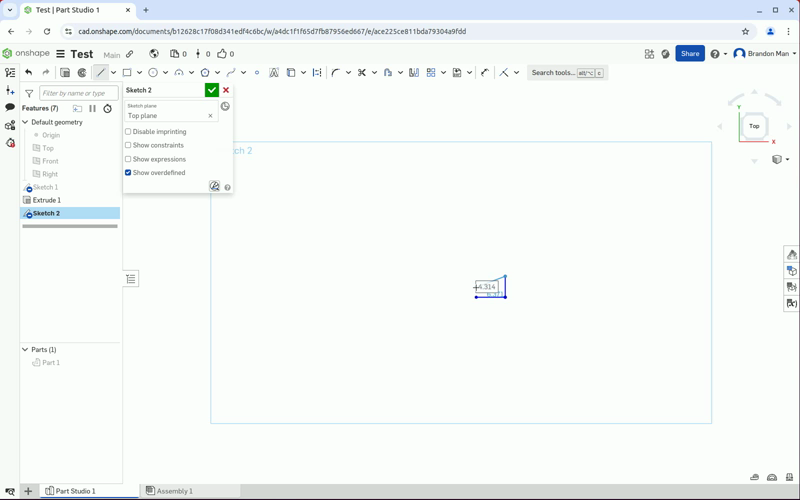
key_up(shift)
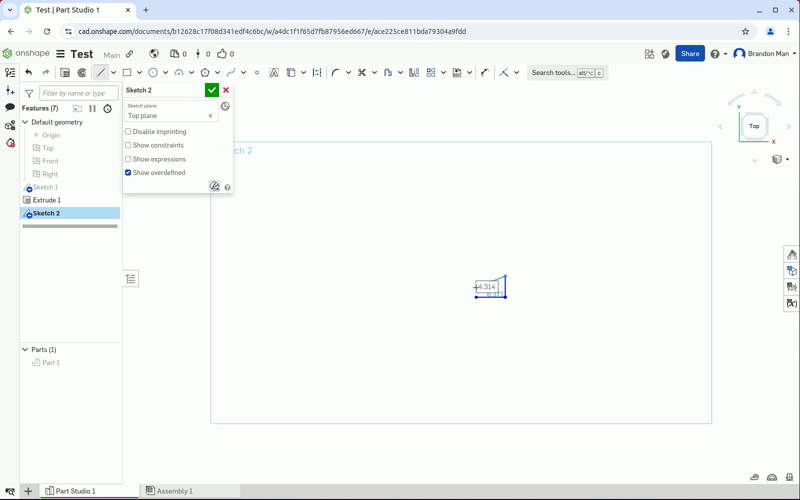
mouse_move(506, 287)
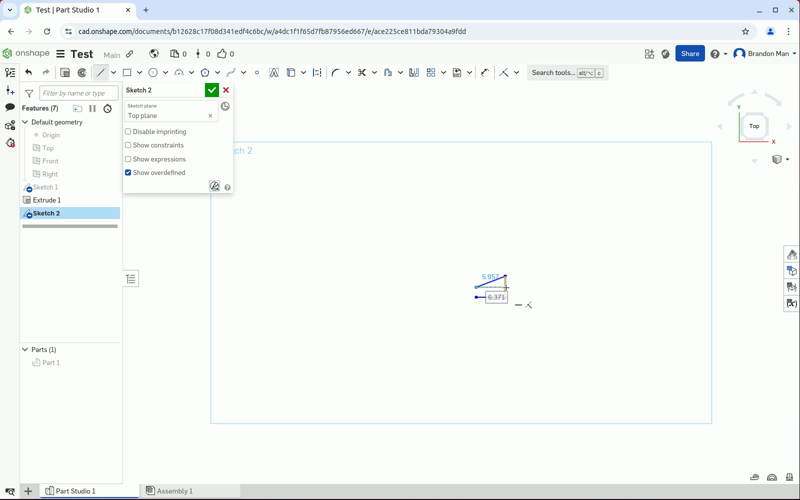
key_down(shift)
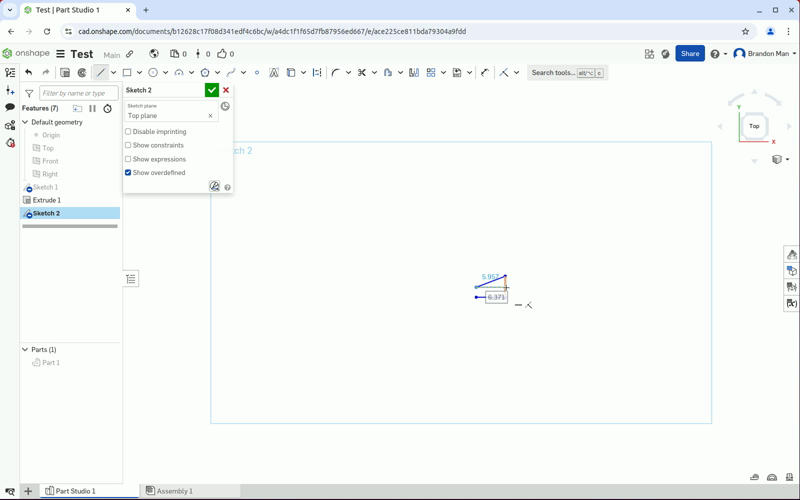
mouse_move(476, 297)
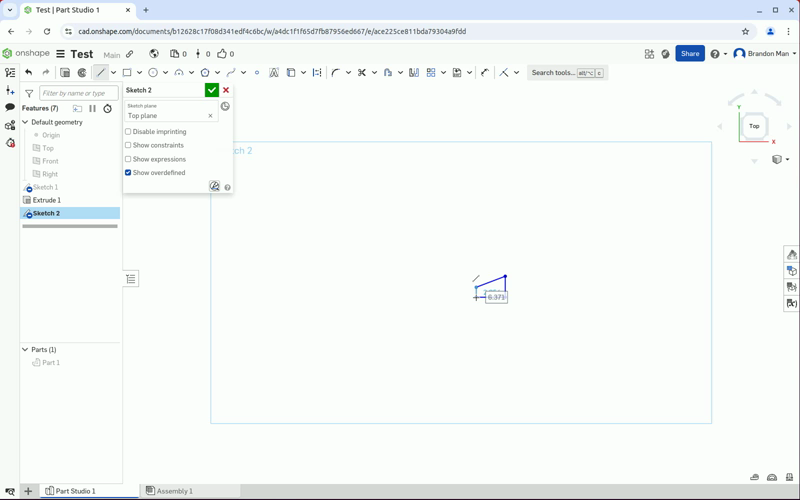
key_up(shift)
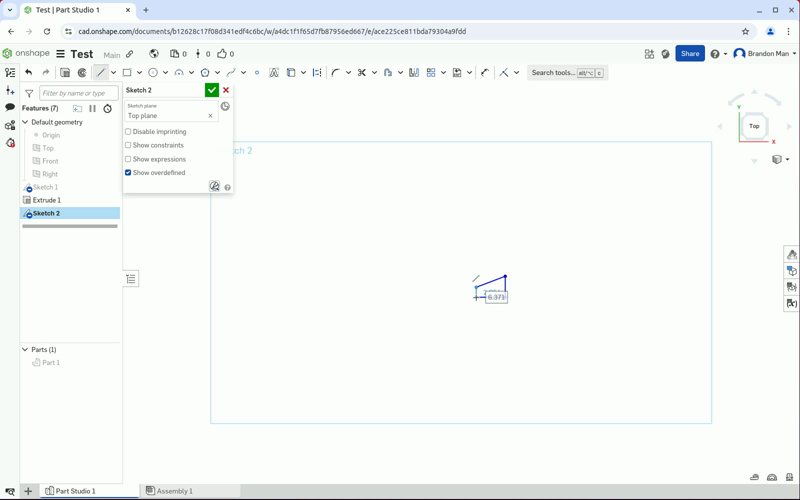
click(476, 297)
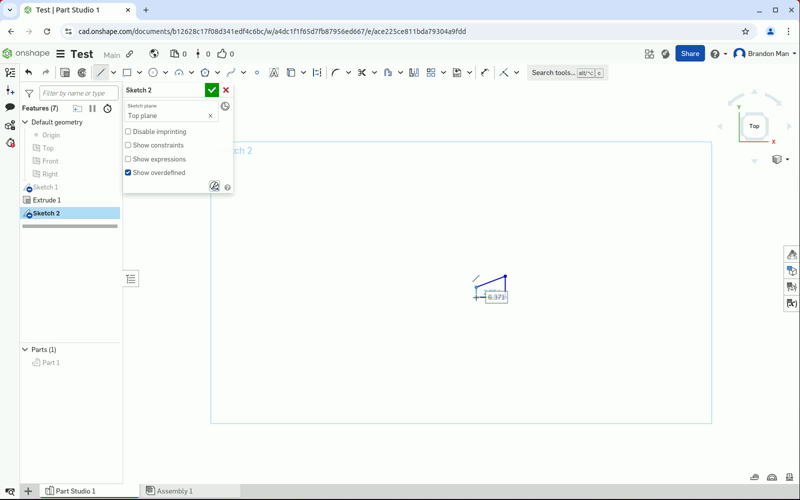
key(esc)
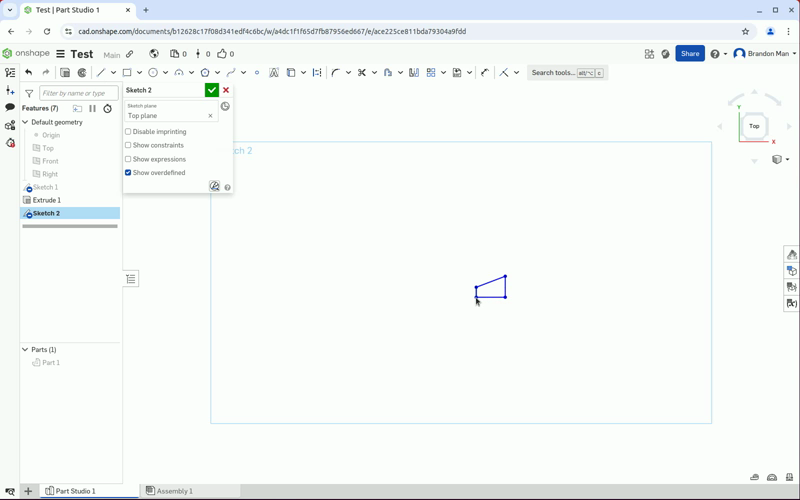
mouse_move(486, 285)
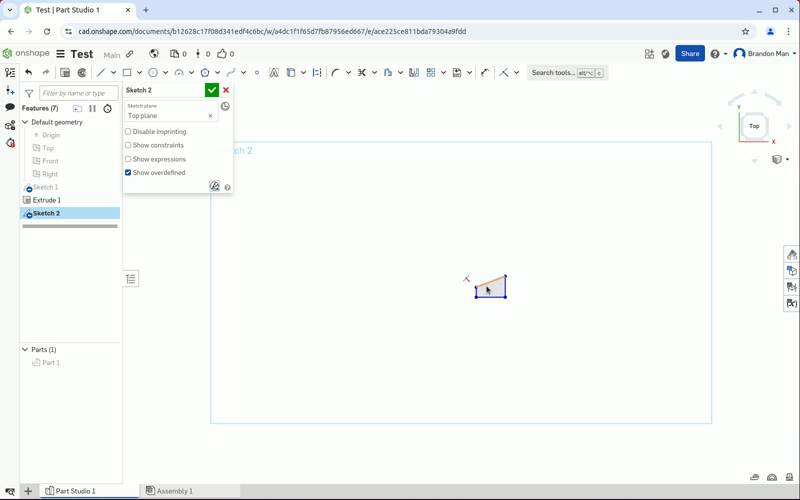
scroll(6)
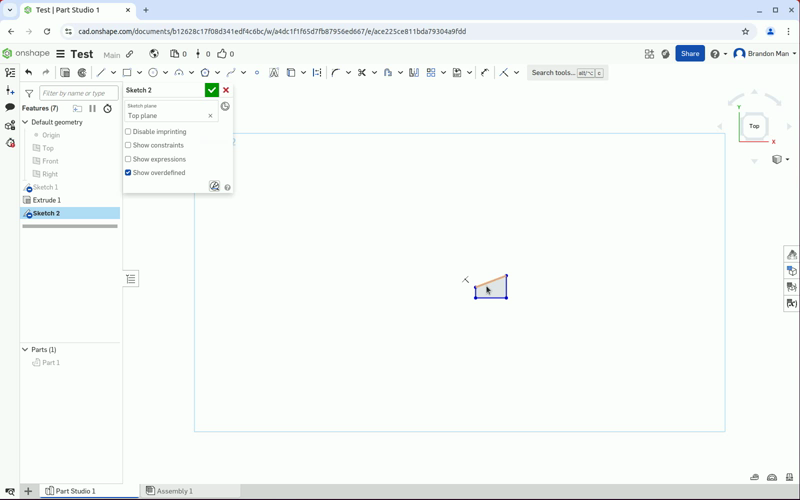
scroll(6)
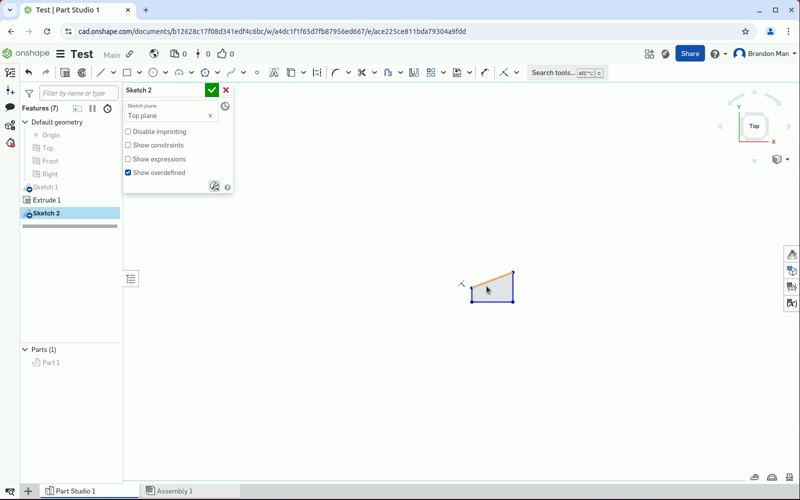
scroll(6)
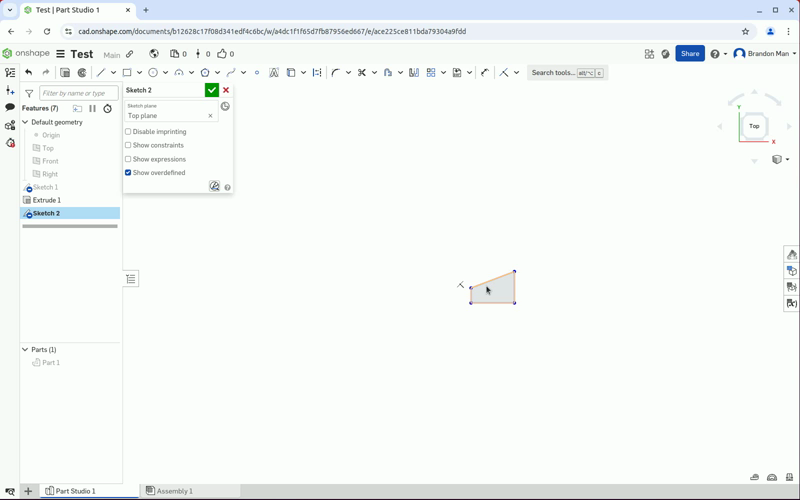
scroll(6)
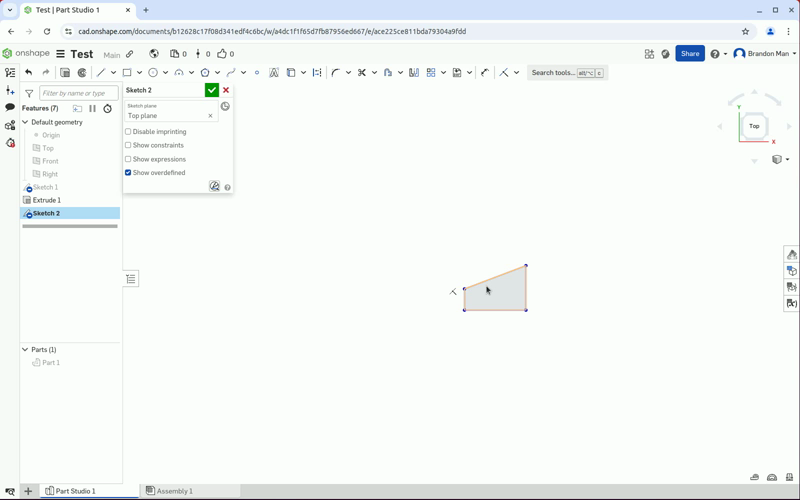
scroll(6)
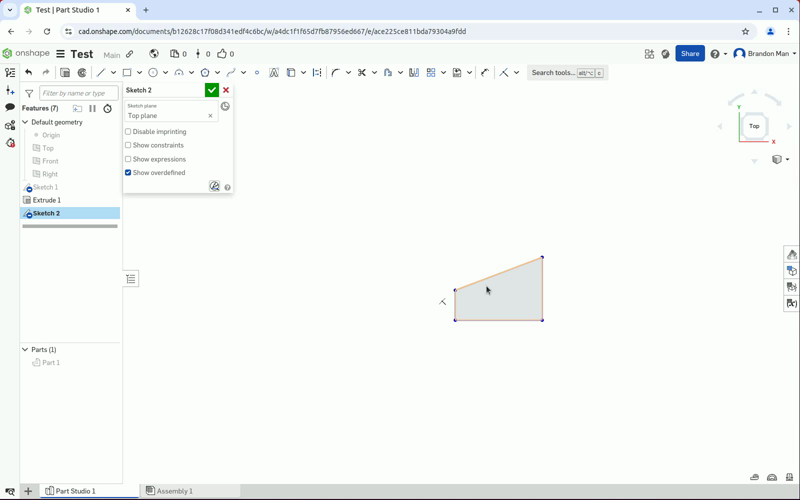
scroll(6)
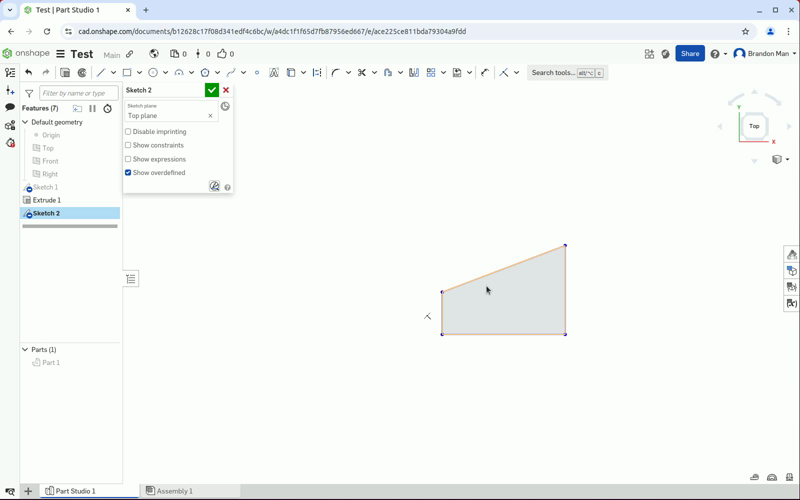
scroll(6)
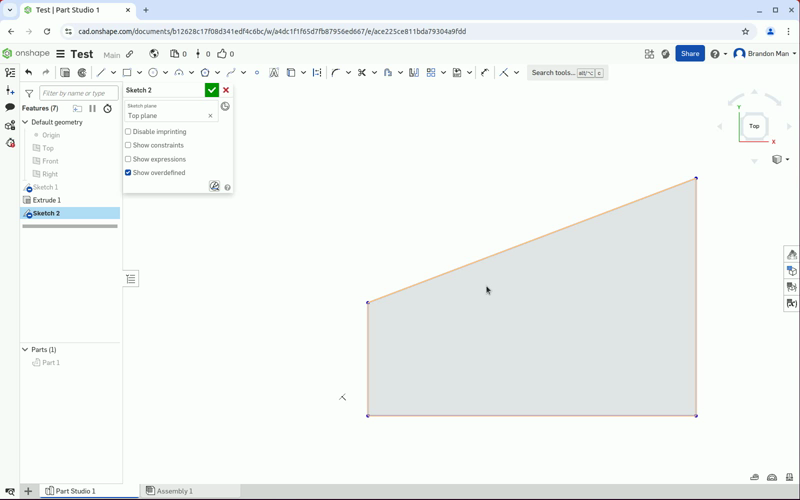
click(486, 285)
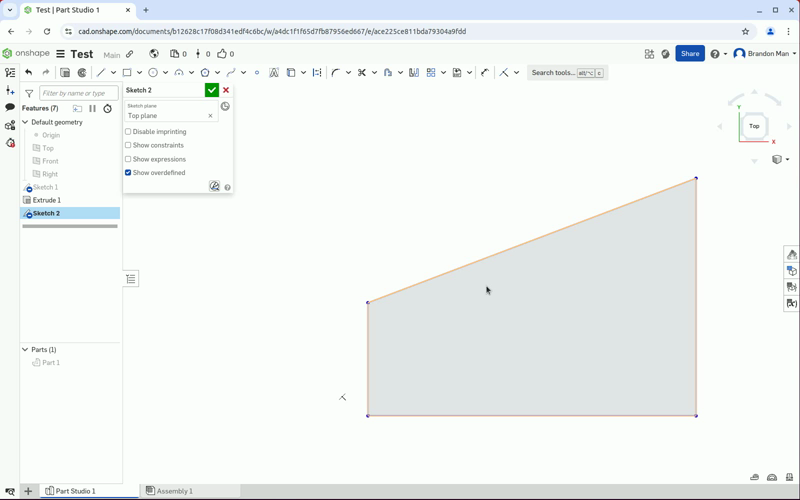
scroll(-6)
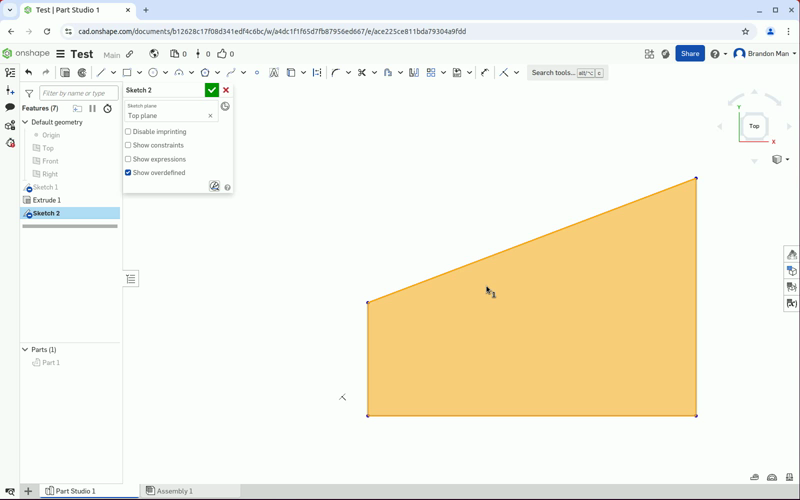
scroll(-6)
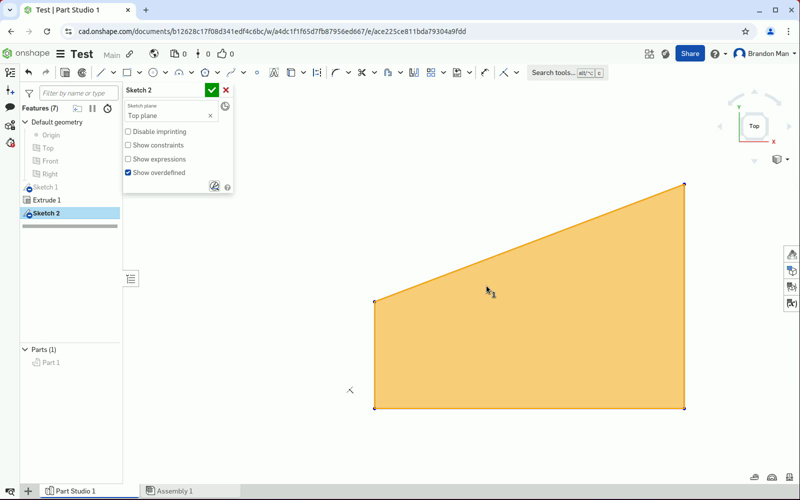
scroll(-6)
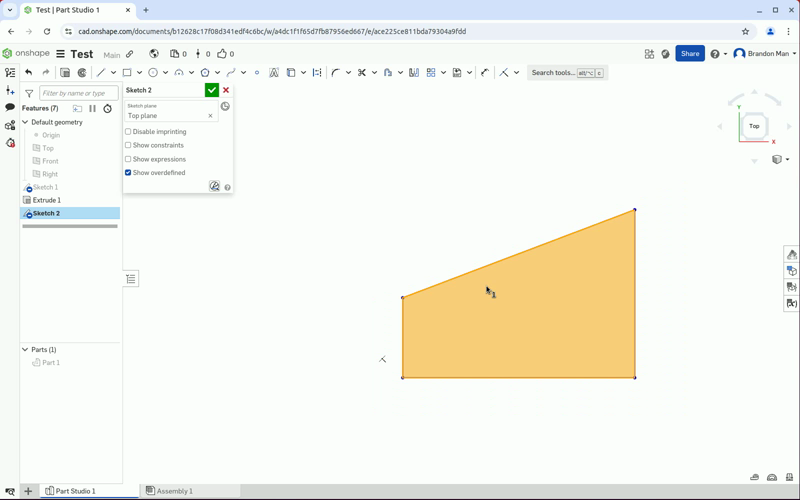
scroll(-6)
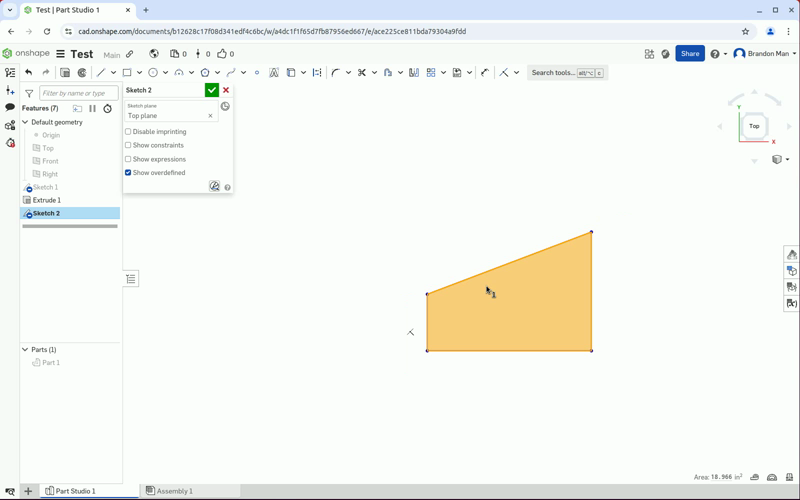
scroll(-6)
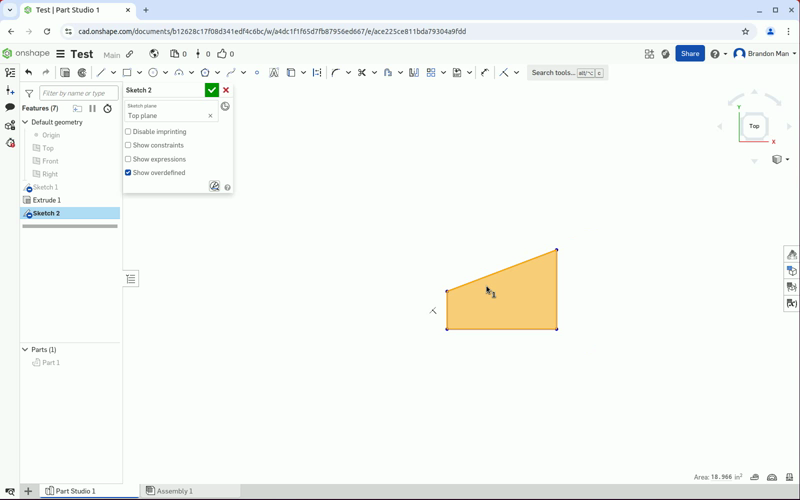
scroll(-6)
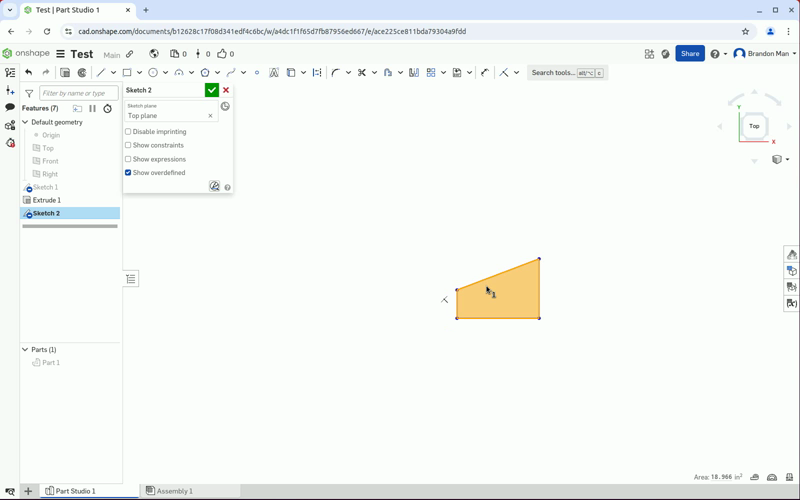
scroll(-6)
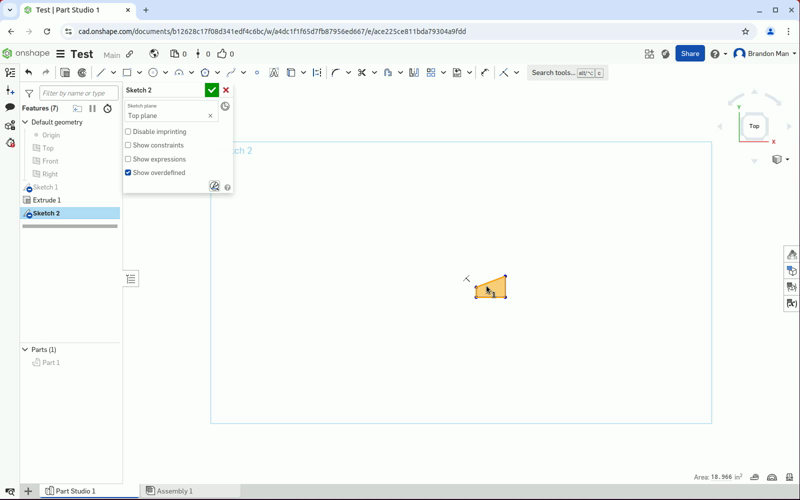
mouse_move(73, 352)
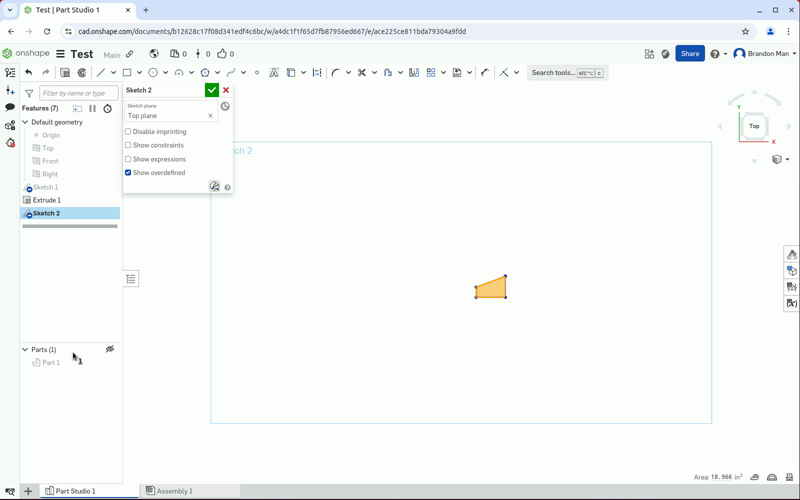
key(shift+y)
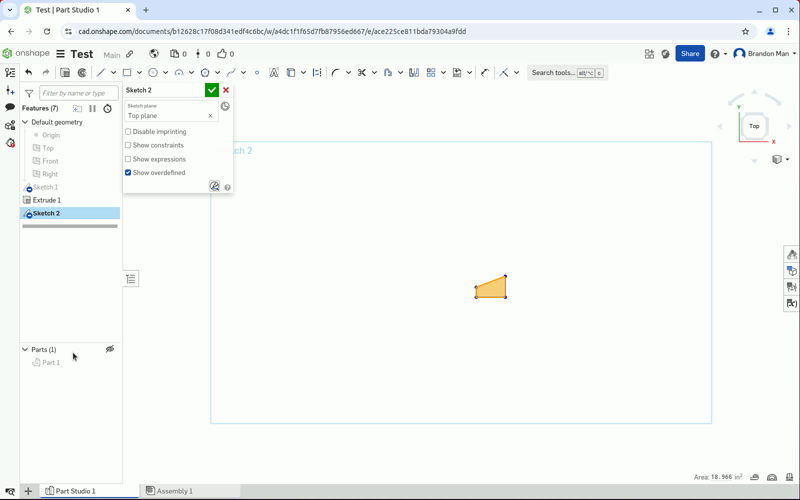
key(shift+e)
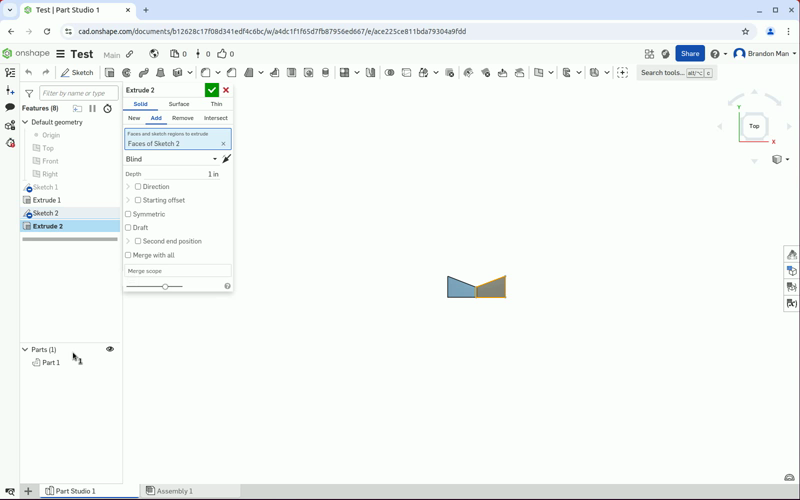
mouse_move(143, 106)
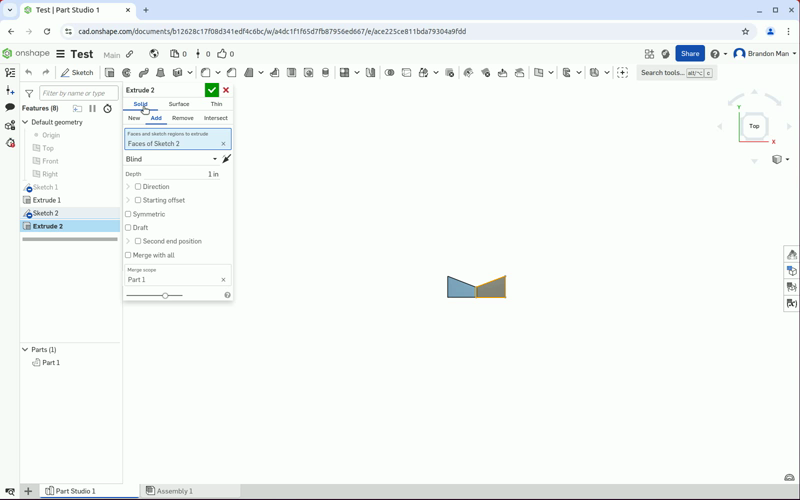
click(143, 106)
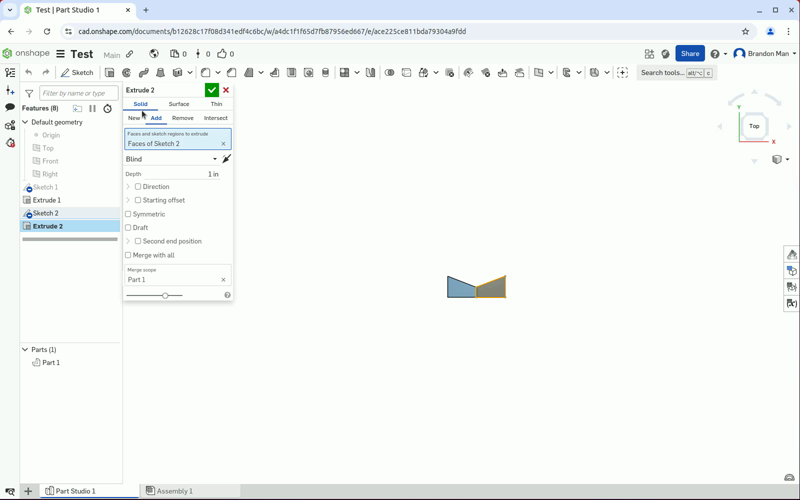
mouse_move(137, 120)
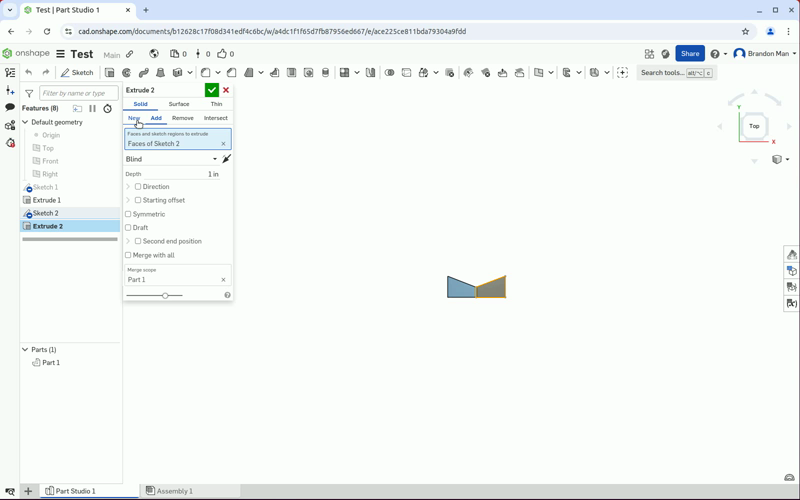
click(137, 120)
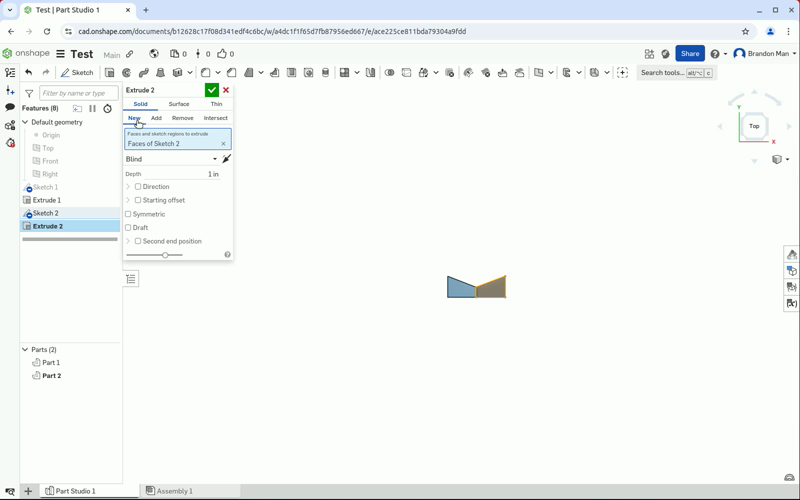
key(tab, 4)
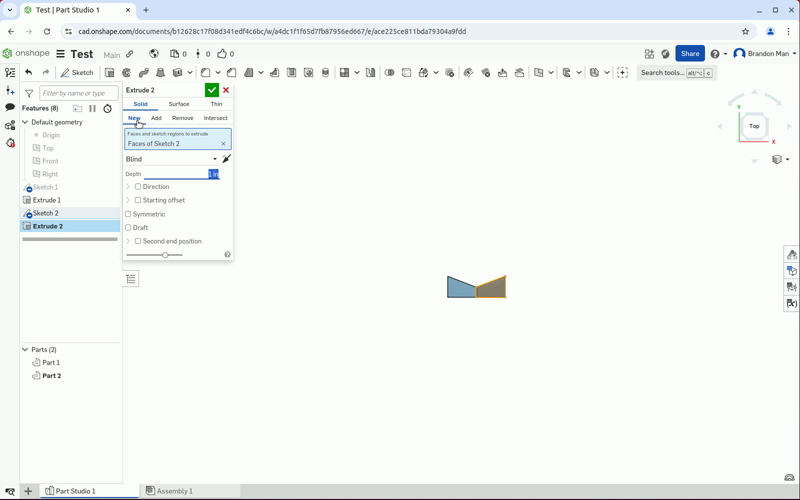
text(0.722)
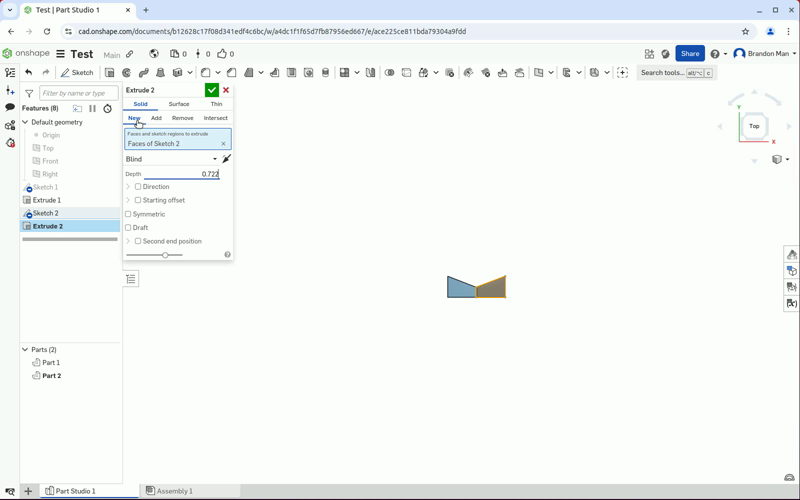
key(enter)
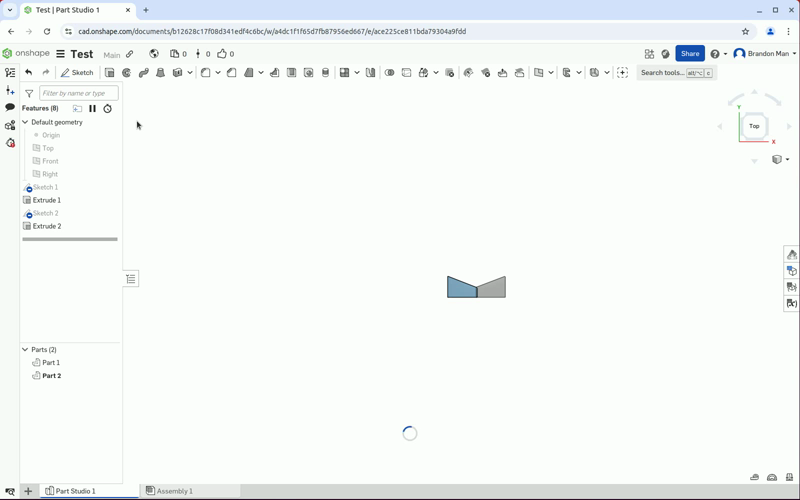
key(shift+h)
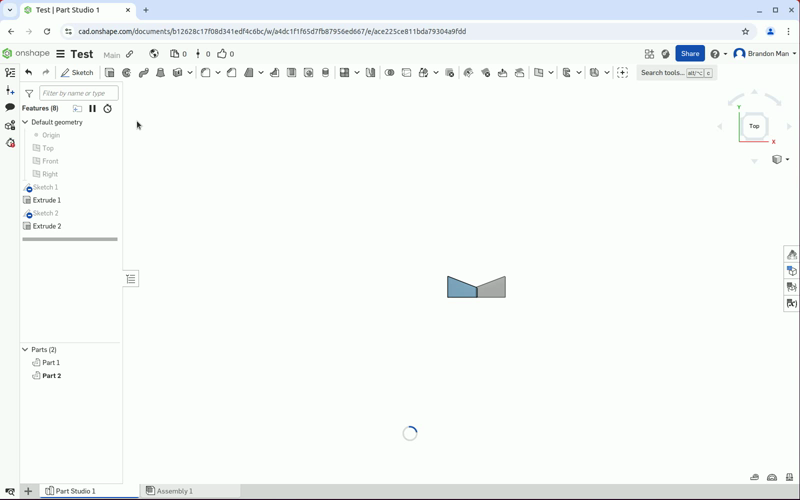
key(shift+h)
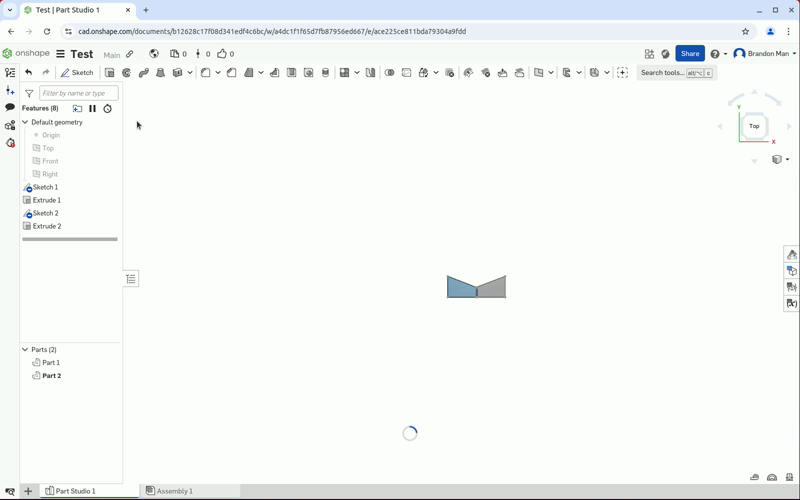
key(shift+7)
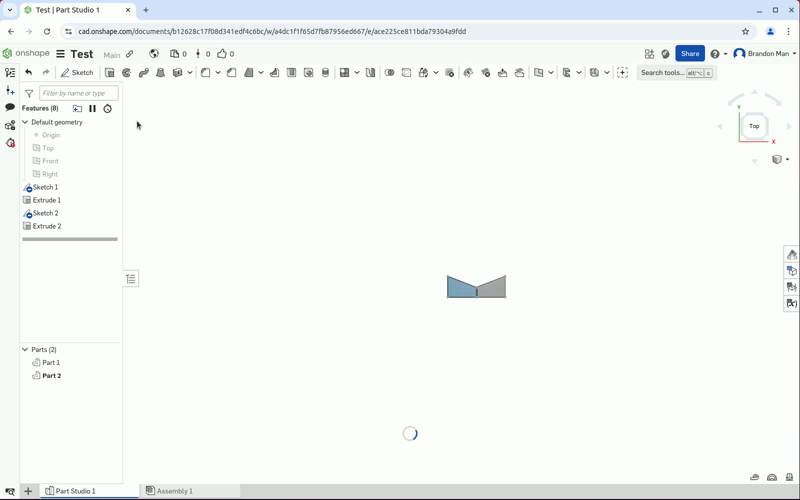
key(up, 3)
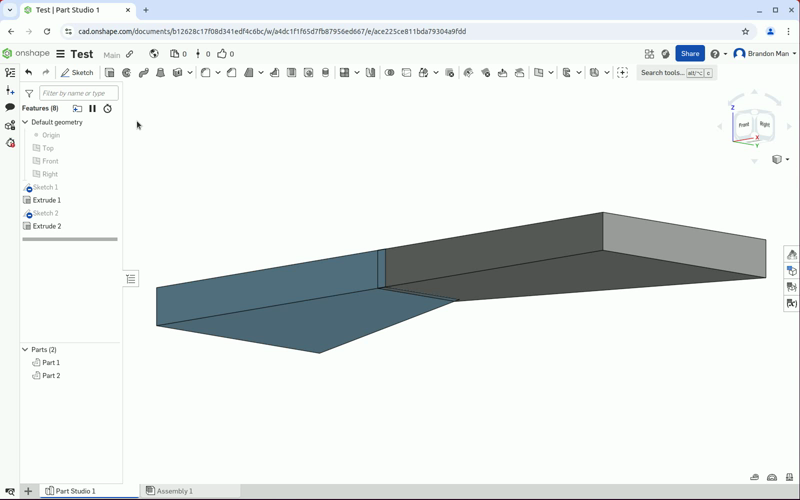
key(left, 3)
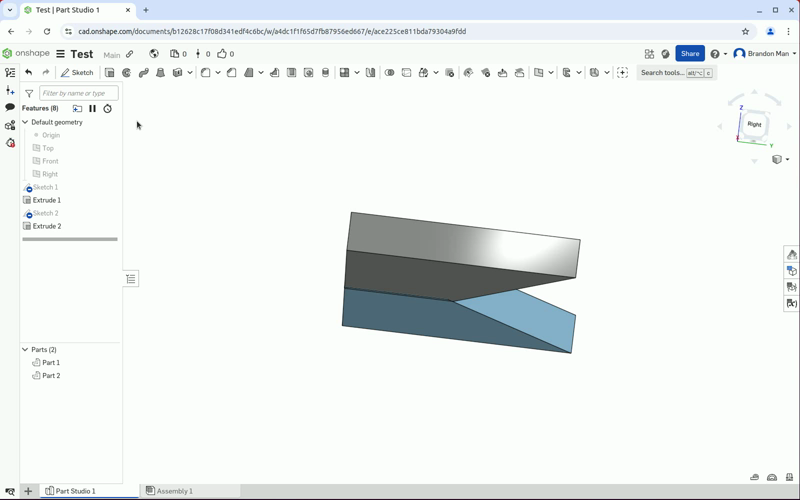
key(right, 3)
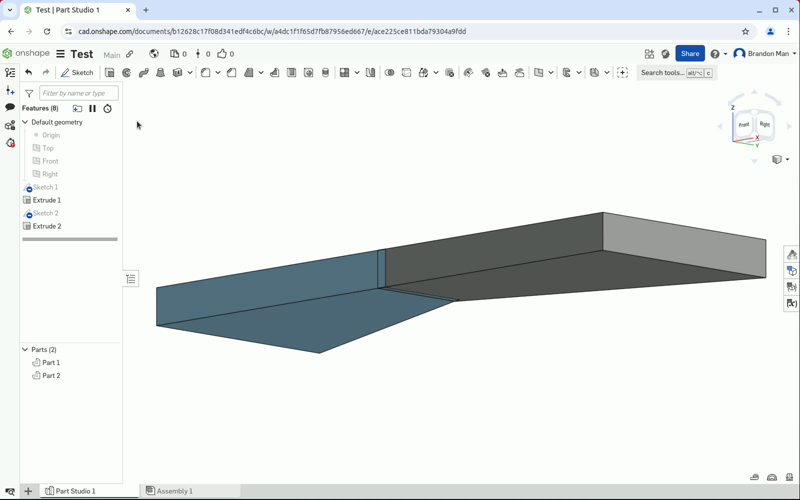
key(down, 3)
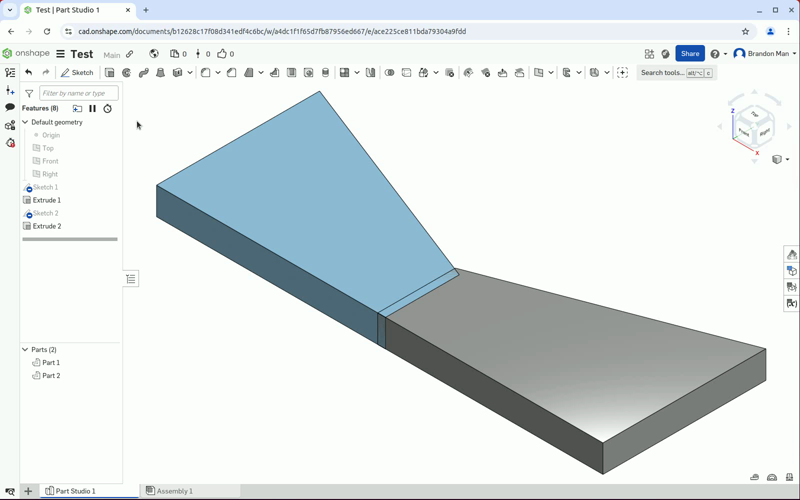
mouse_move(73, 189)
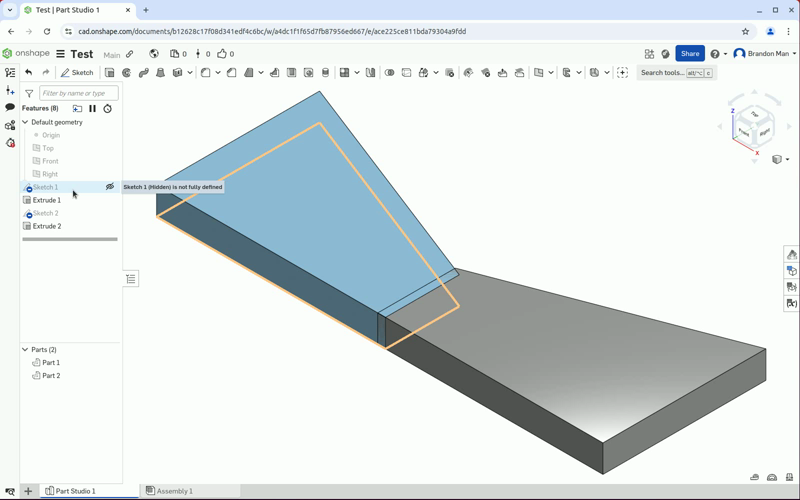
click(73, 189)